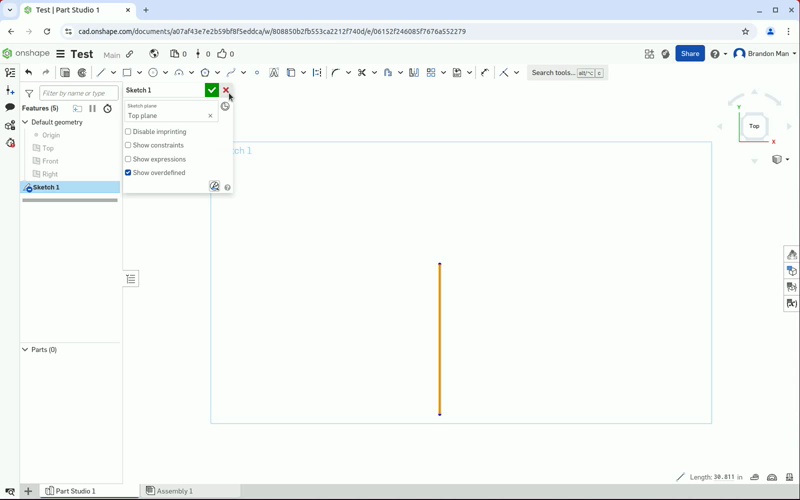
key(shift+h)
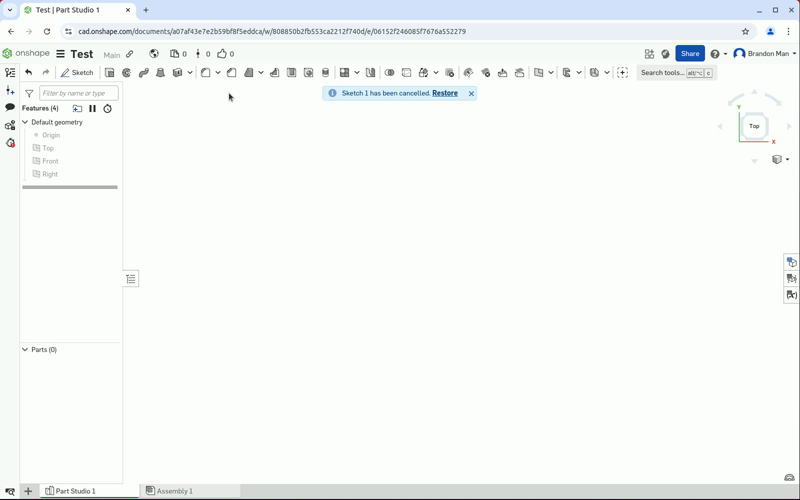
mouse_move(73, 352)
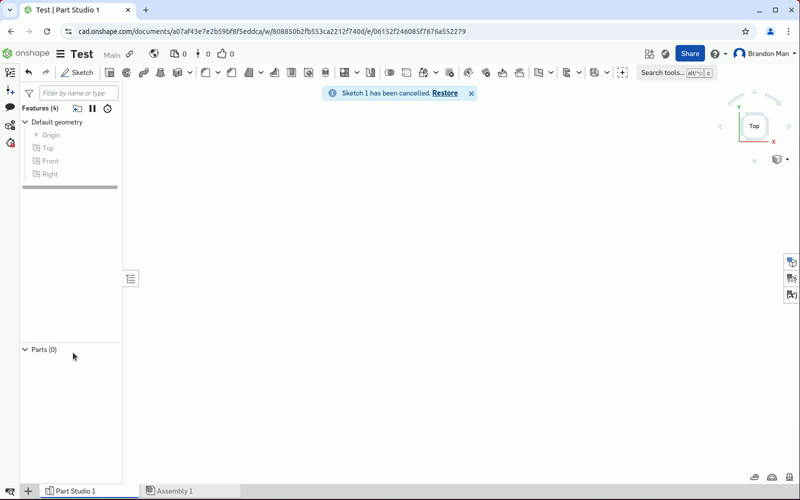
key(y)
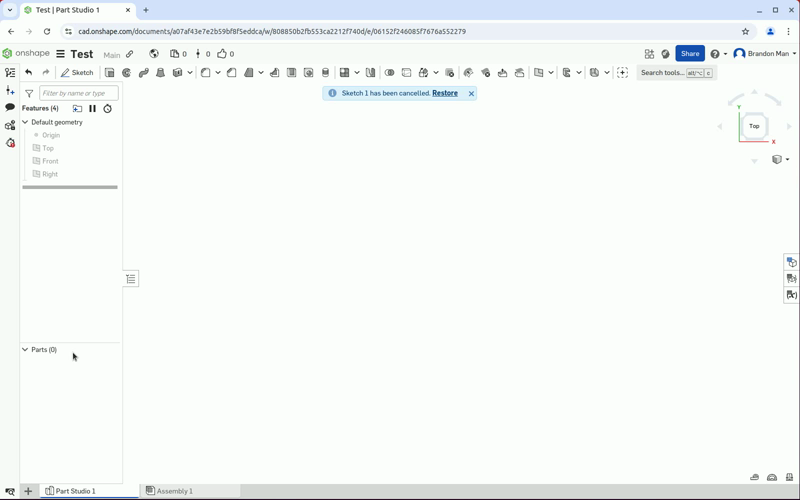
key(shift+p)
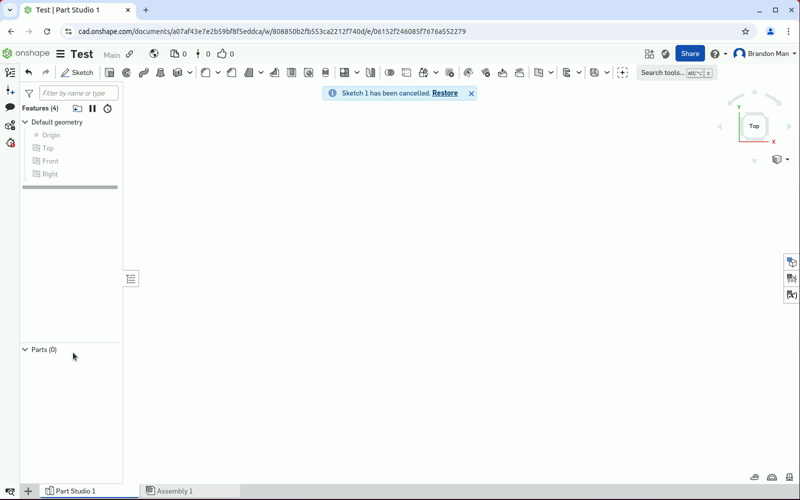
key(space)
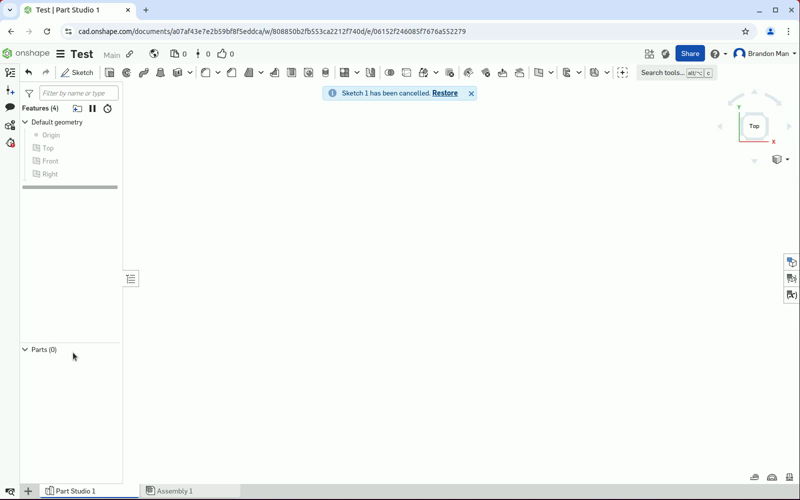
key_down(shift)
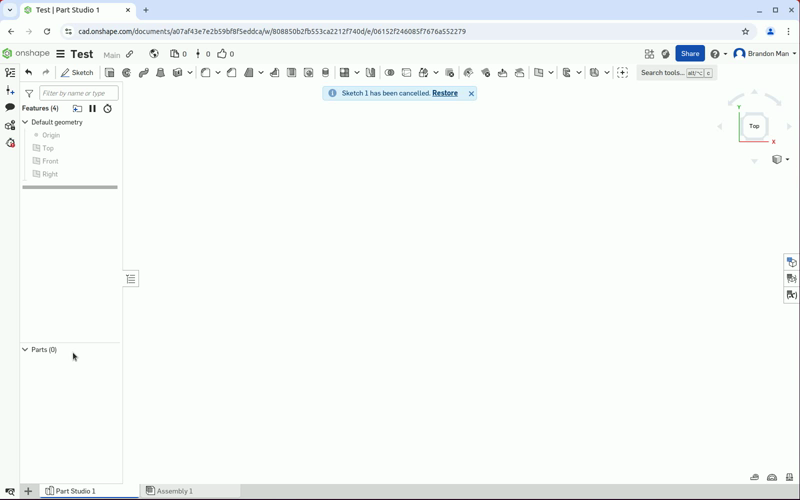
key(up)
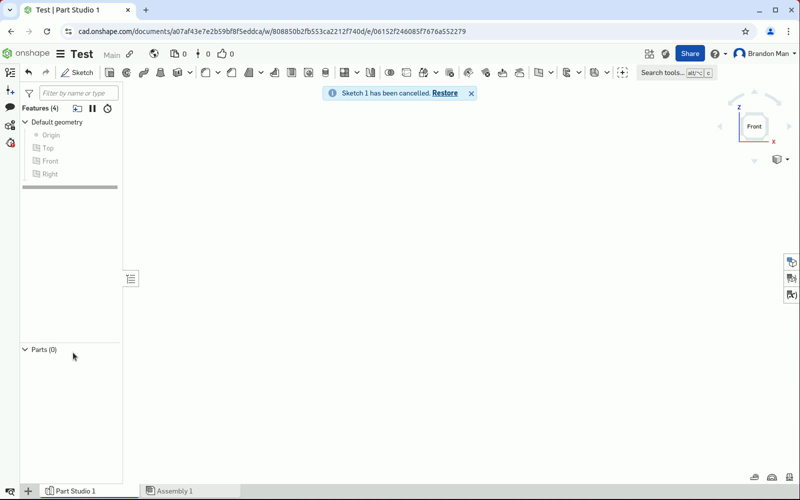
key_up(shift)
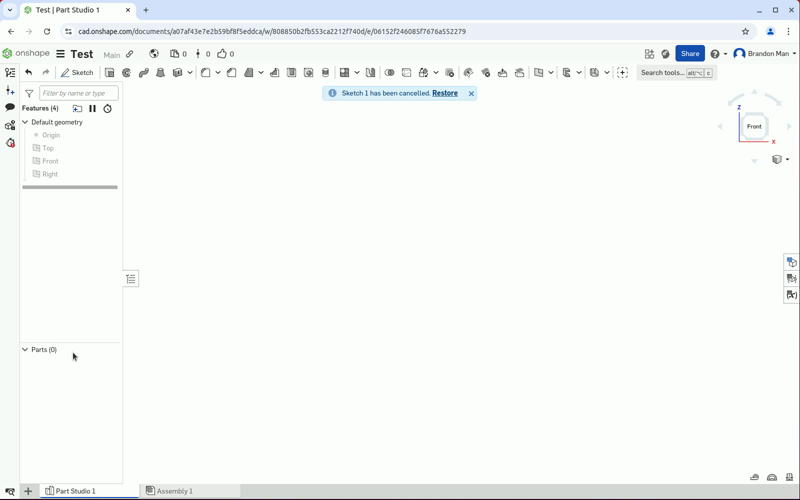
mouse_move(73, 352)
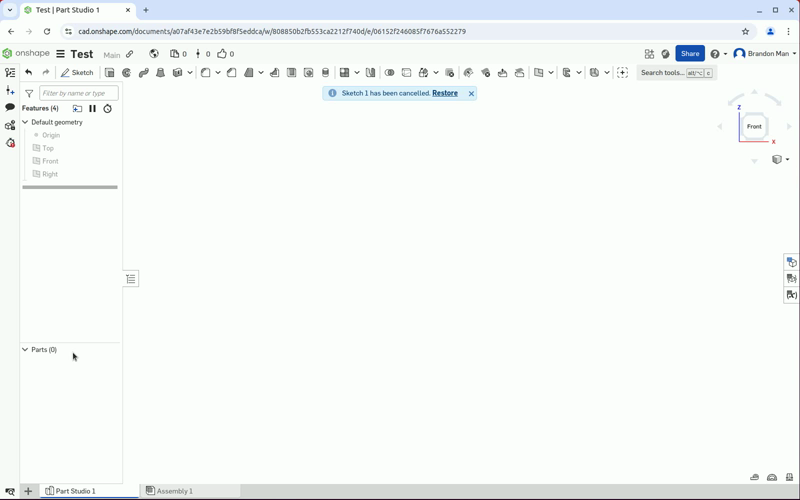
key(shift+y)
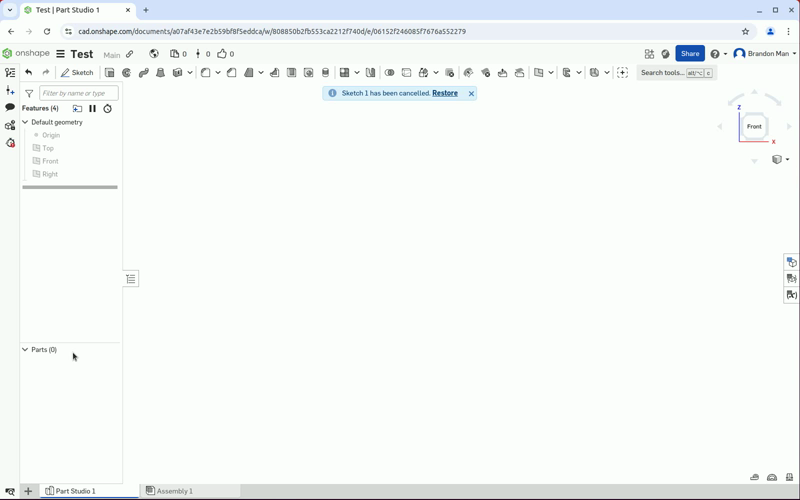
key(shift+s)
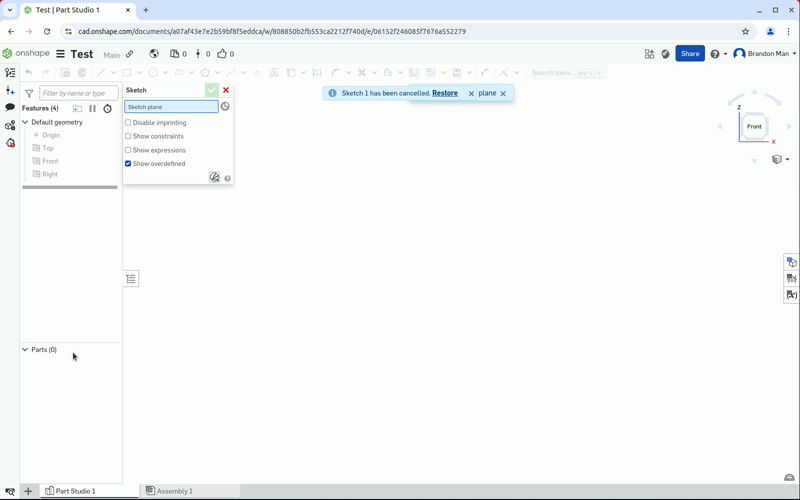
mouse_move(73, 163)
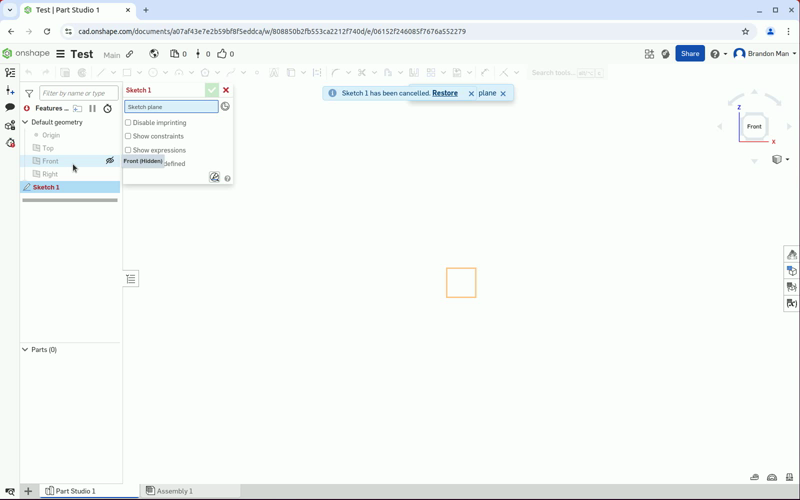
click(73, 163)
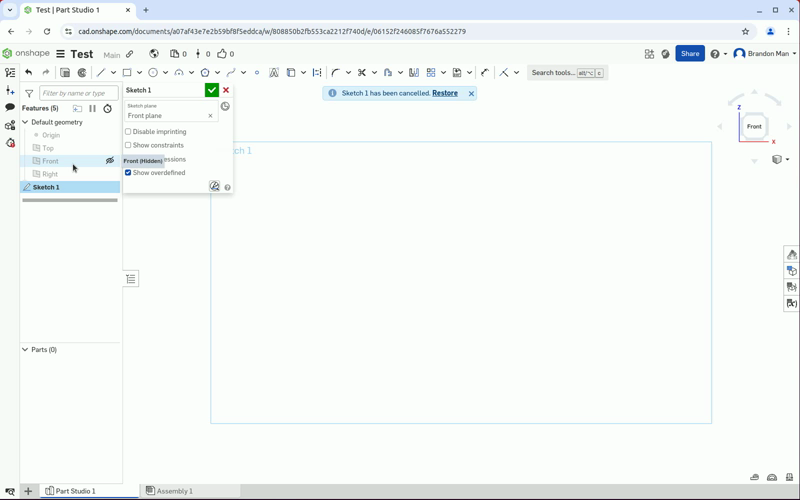
mouse_move(73, 352)
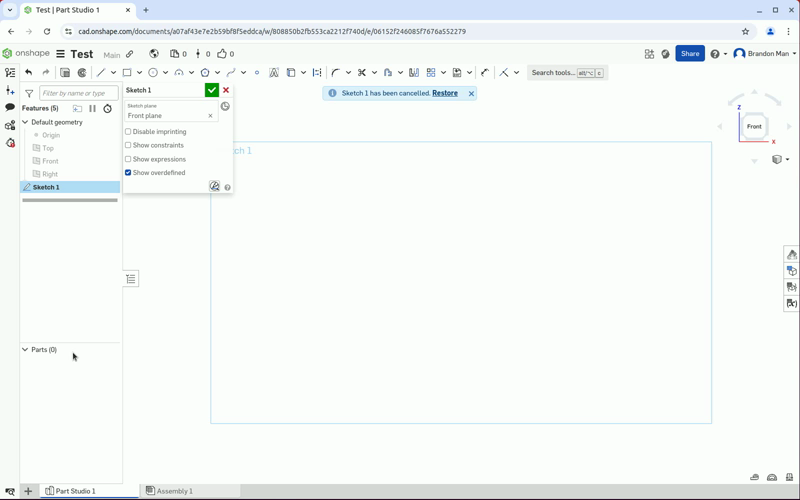
key(y)
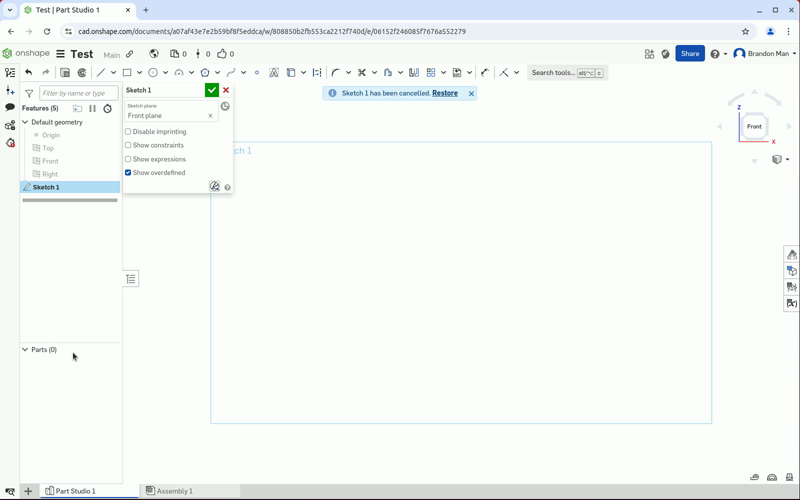
key(l)
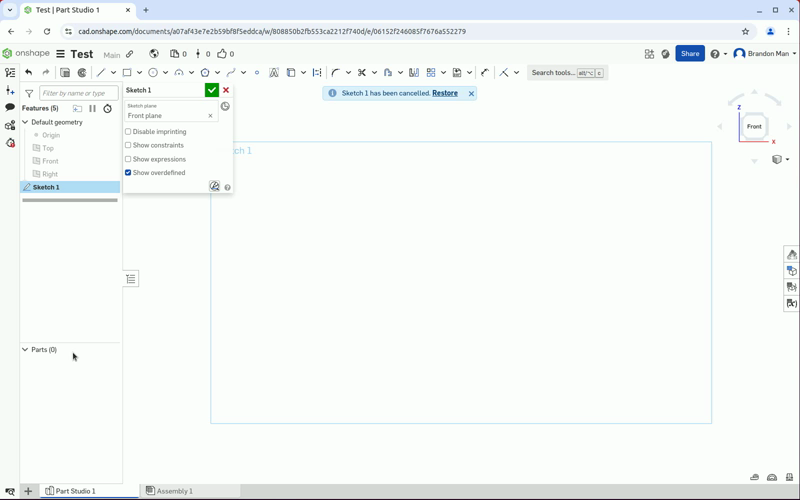
key_down(shift)
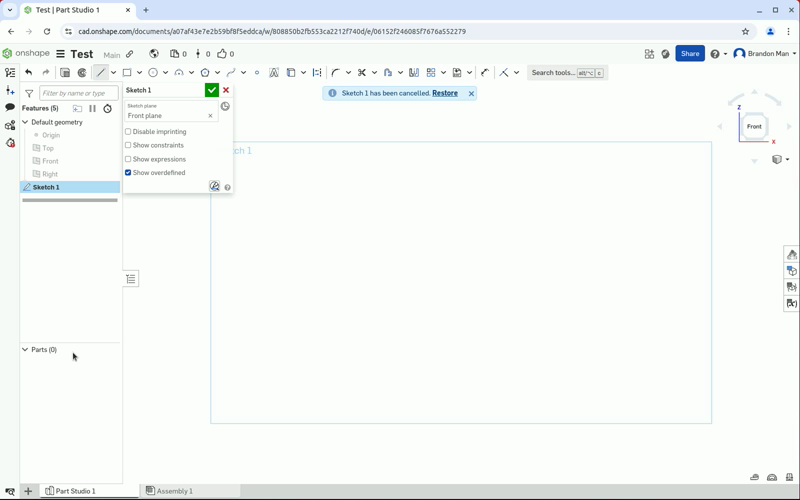
mouse_move(348, 346)
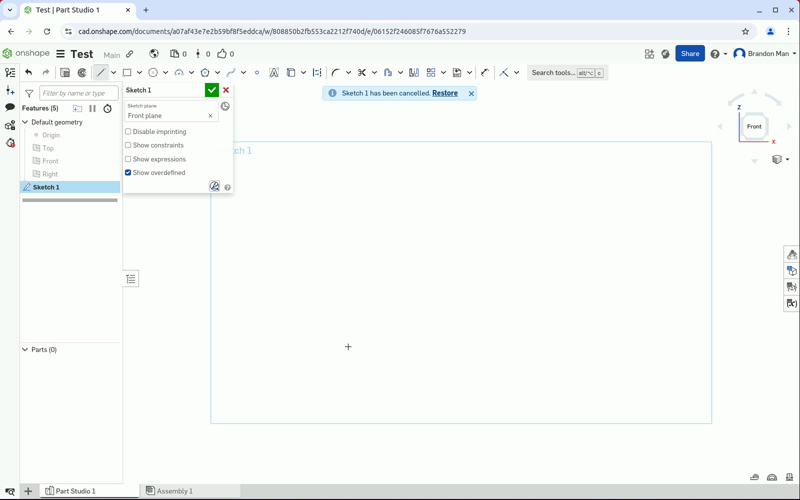
click(348, 346)
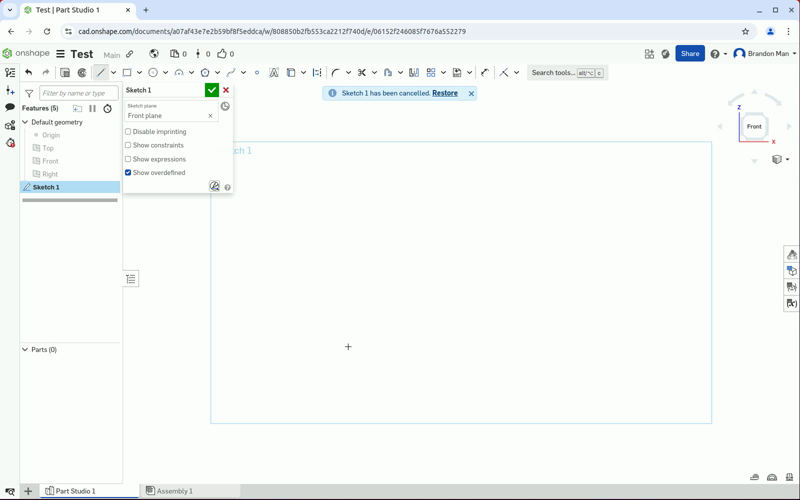
key_up(shift)
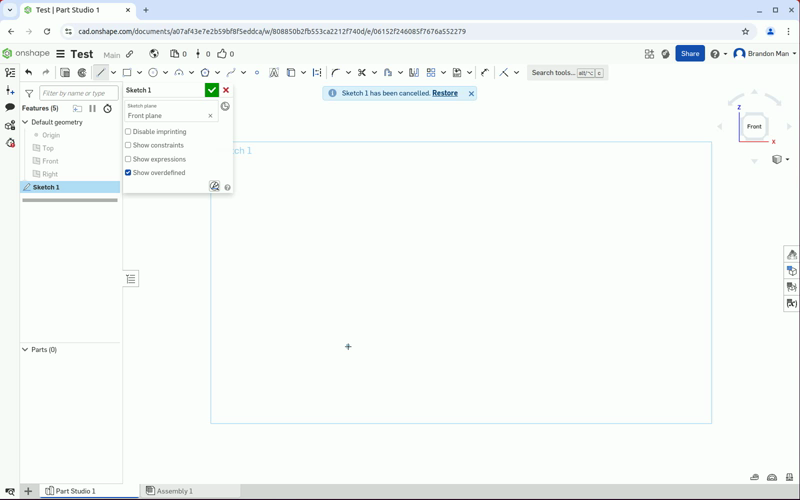
key_down(shift)
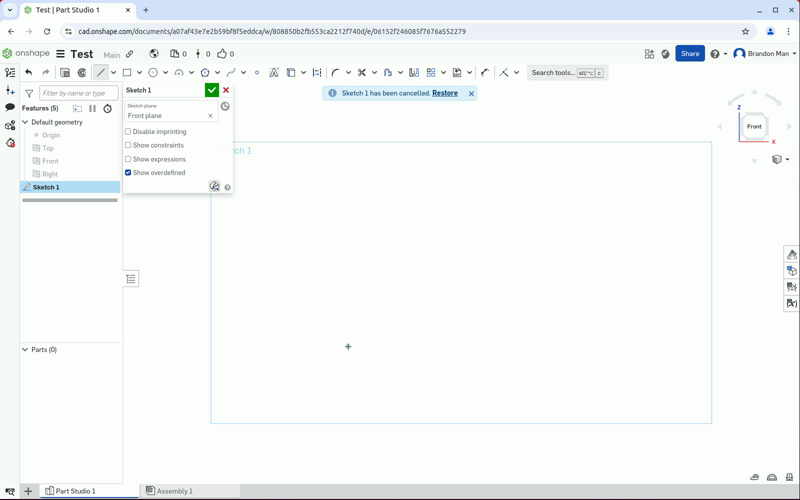
mouse_move(572, 346)
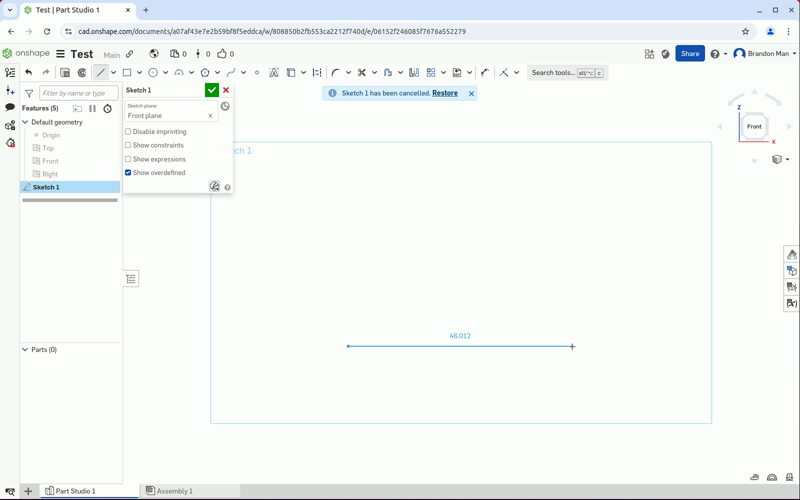
click(572, 346)
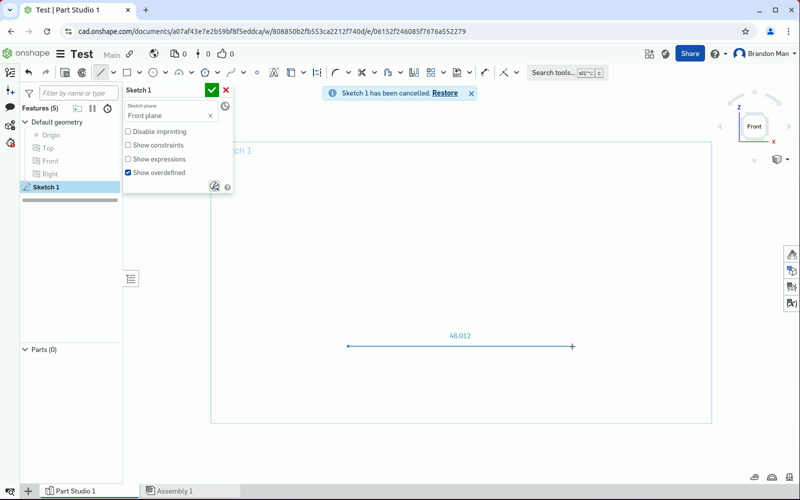
key_up(shift)
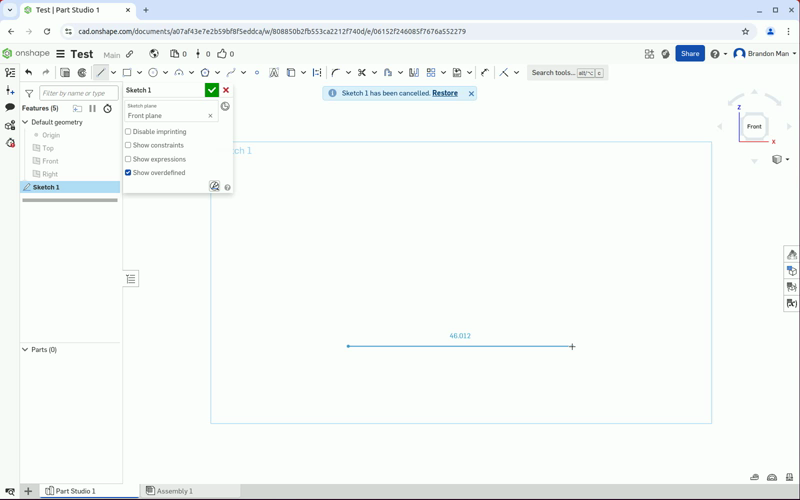
key_down(shift)
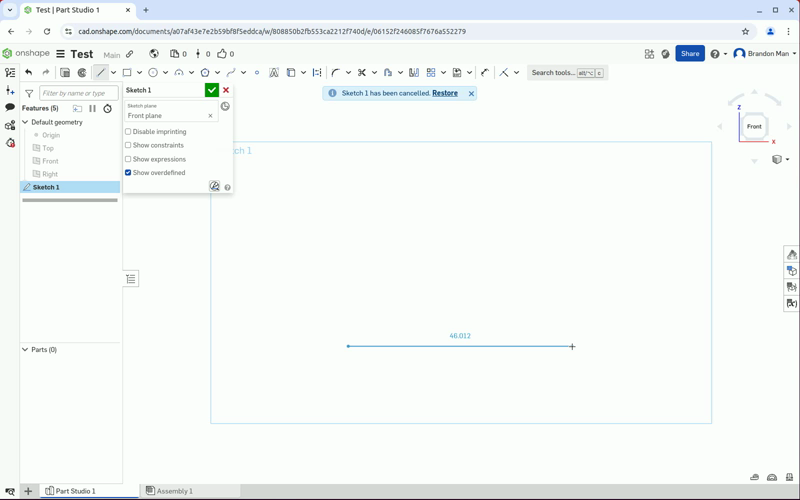
mouse_move(572, 221)
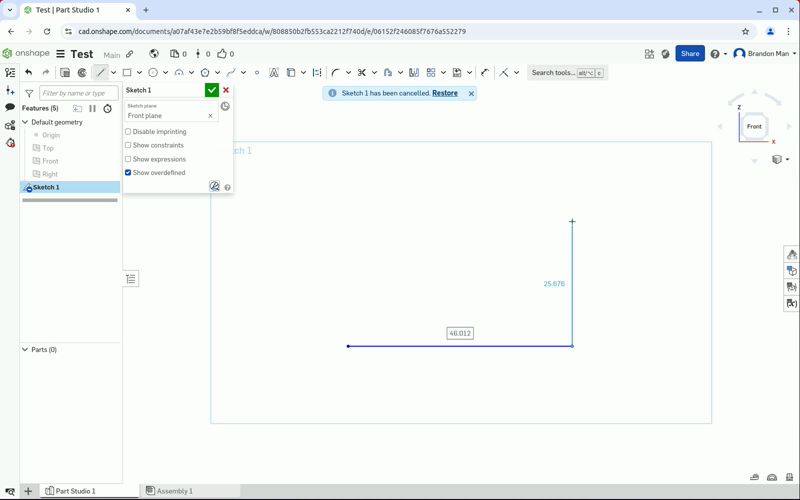
click(572, 221)
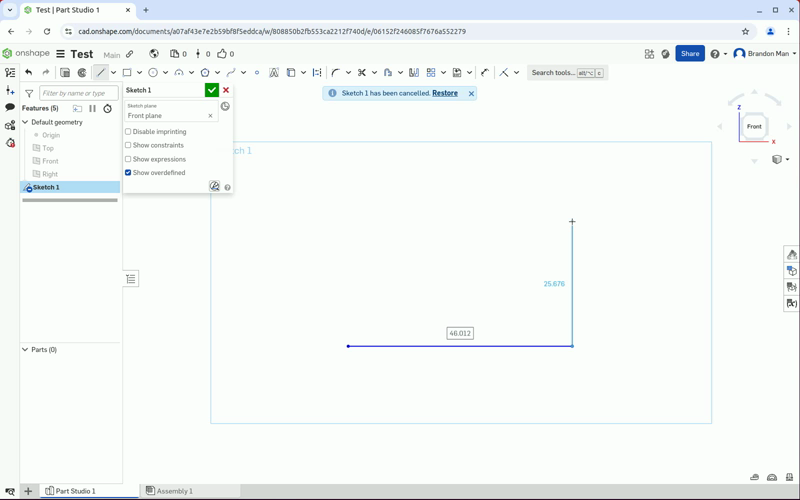
key_up(shift)
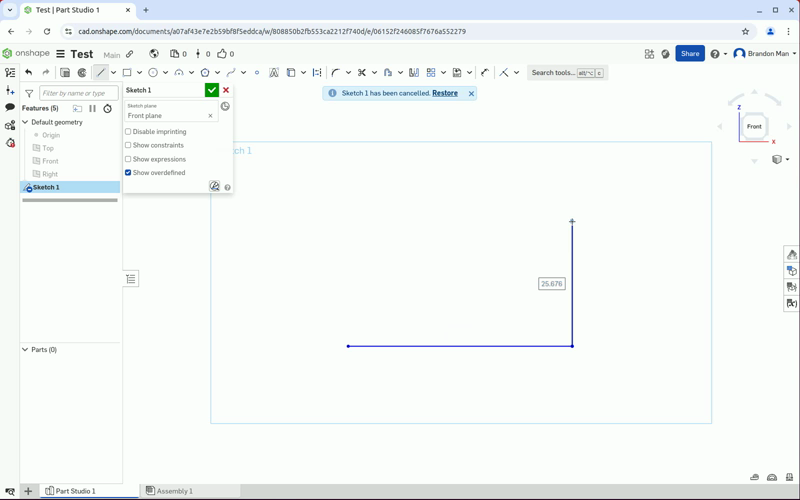
key_down(shift)
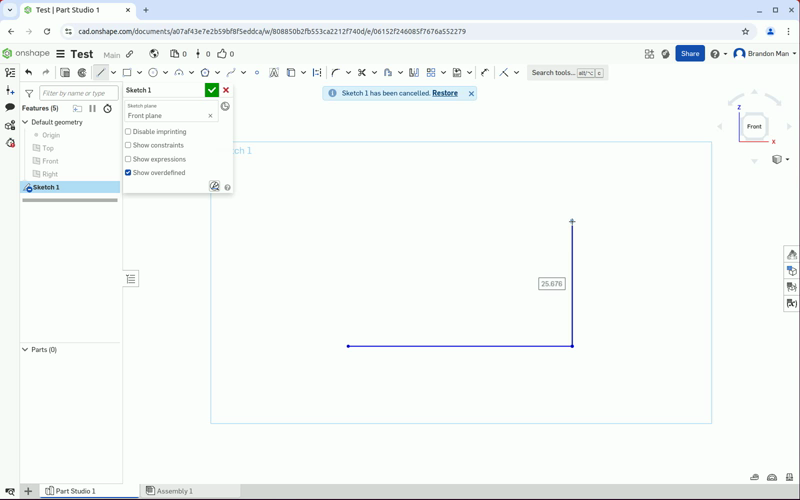
mouse_move(348, 221)
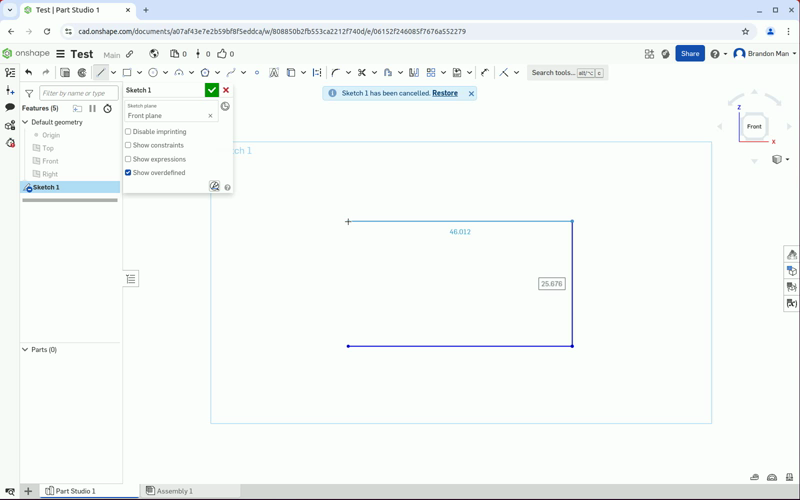
click(348, 221)
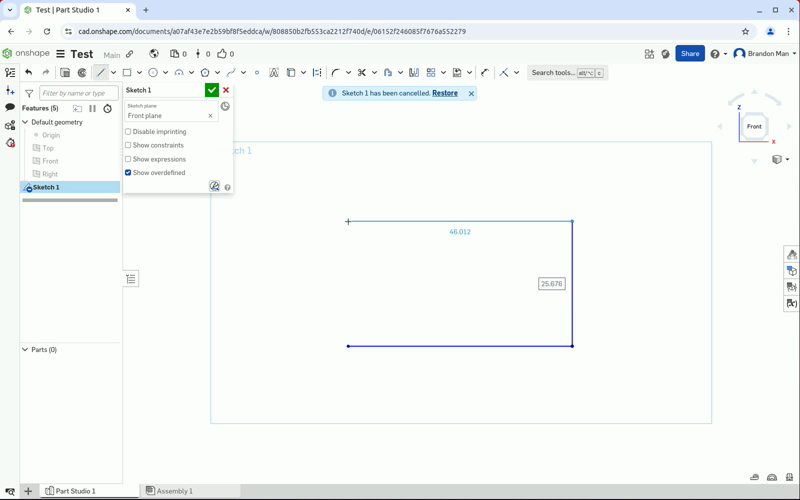
key_up(shift)
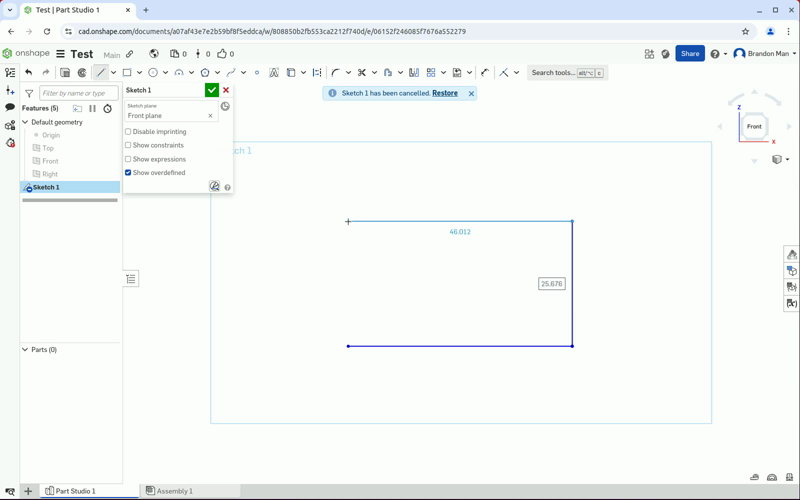
key_down(shift)
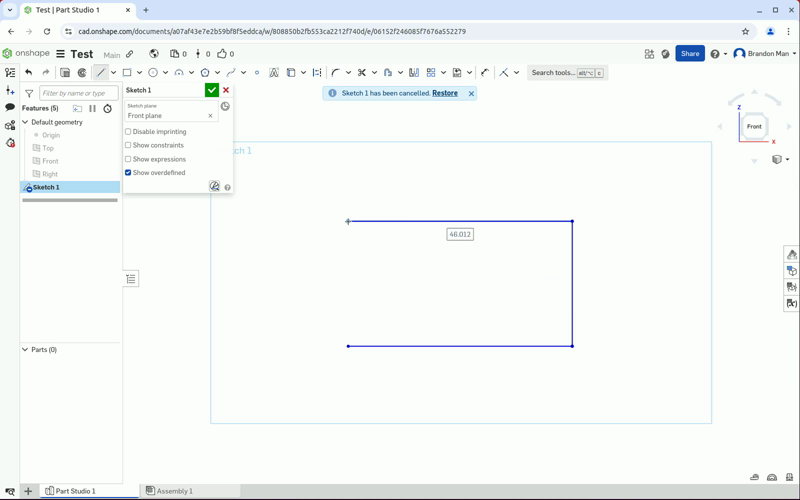
mouse_move(348, 346)
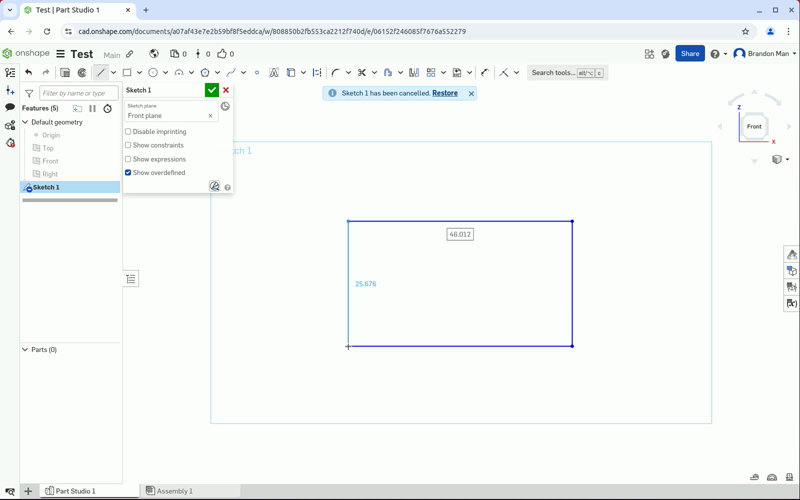
key_up(shift)
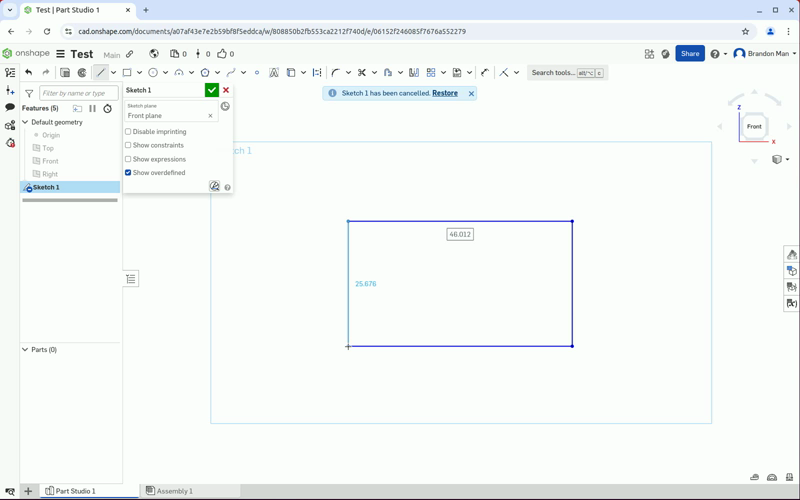
click(348, 346)
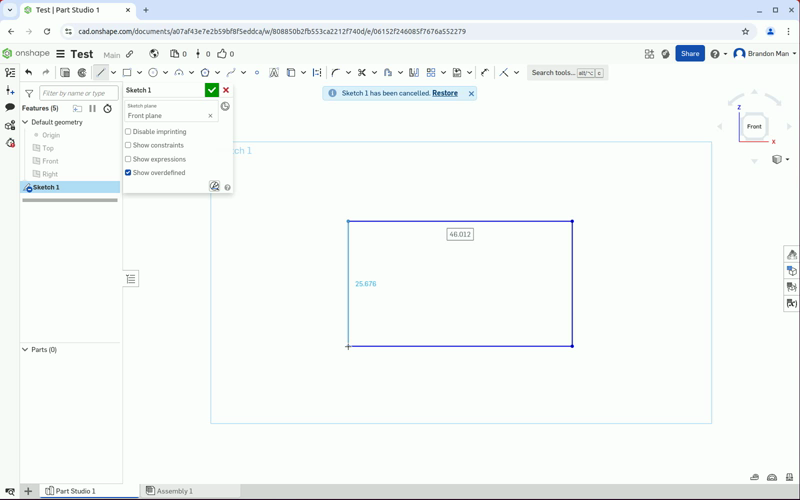
key(esc)
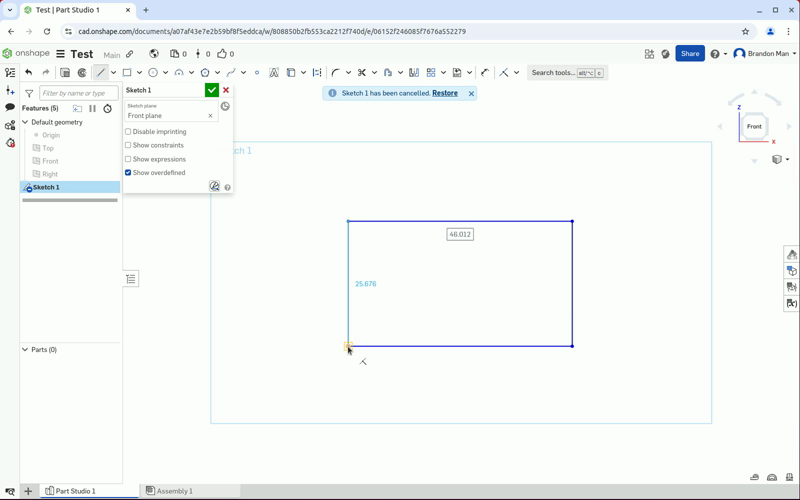
mouse_move(504, 288)
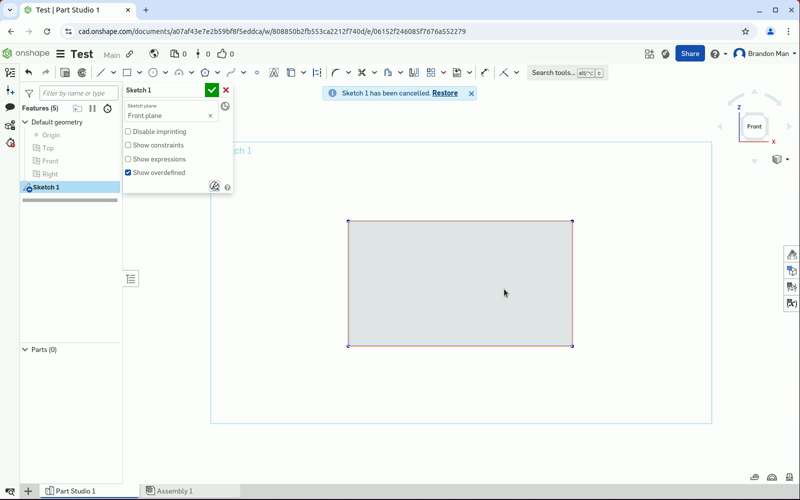
click(504, 288)
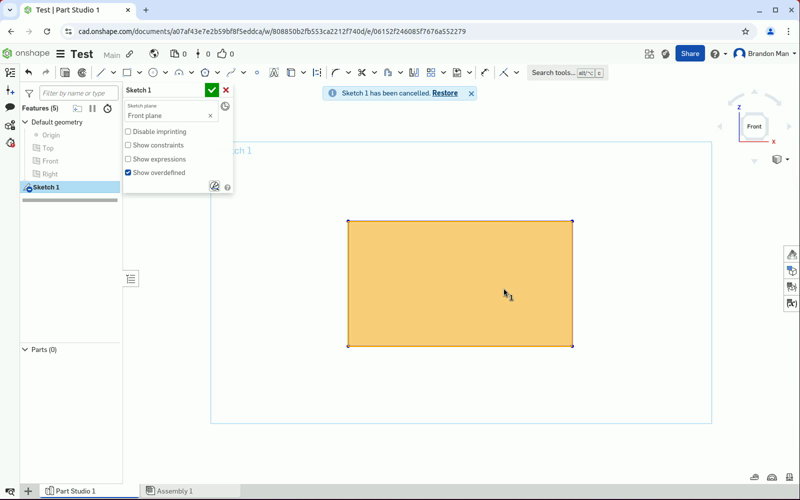
mouse_move(73, 352)
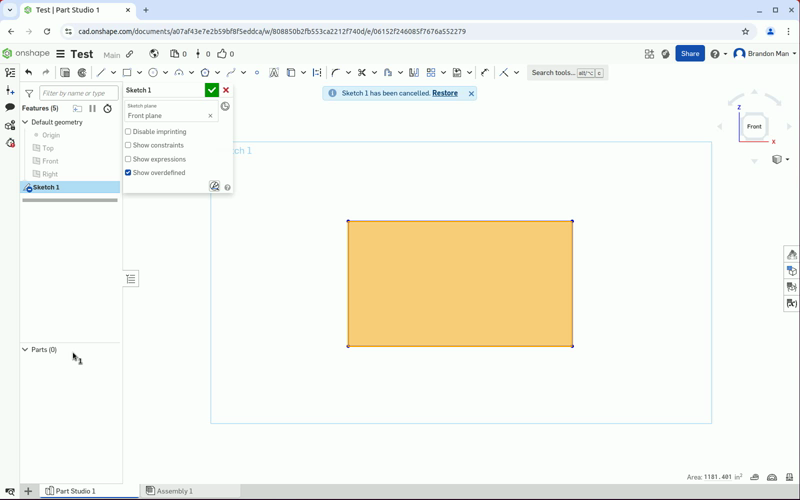
key(shift+y)
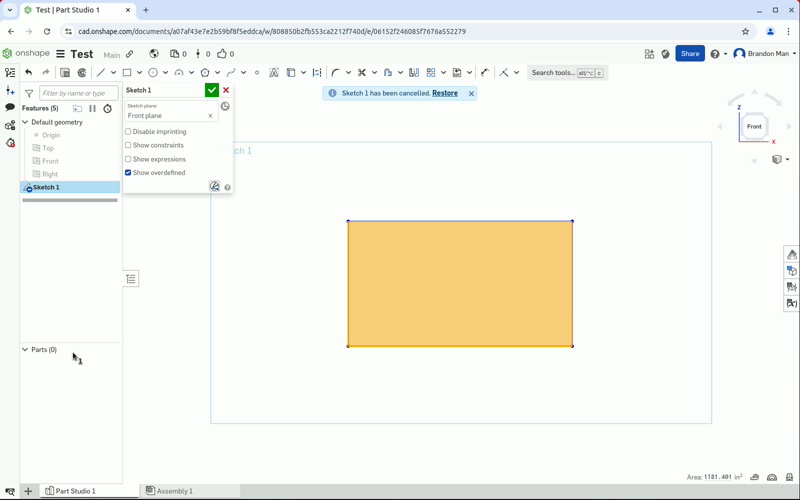
key(shift+e)
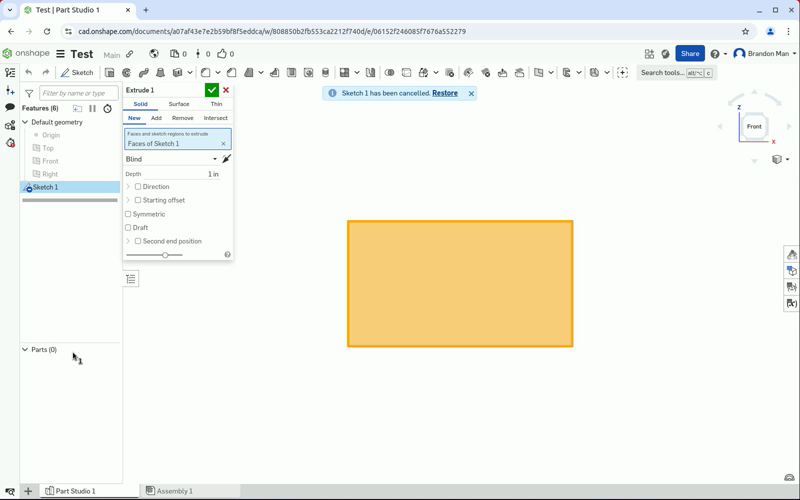
mouse_move(143, 106)
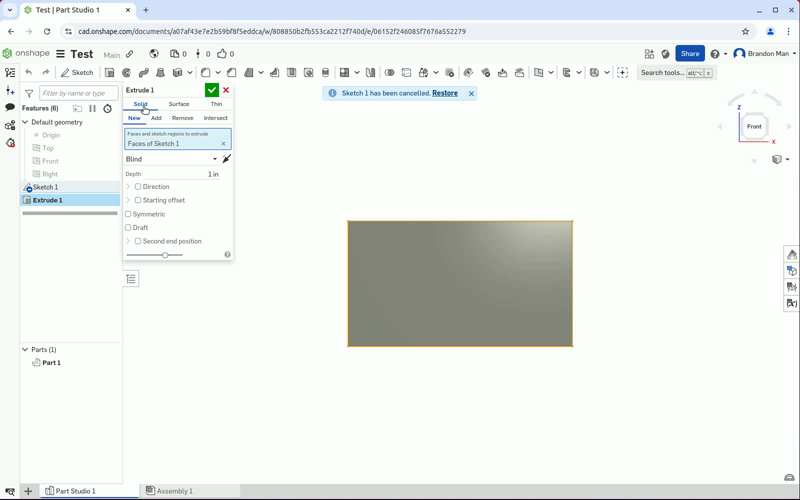
click(143, 106)
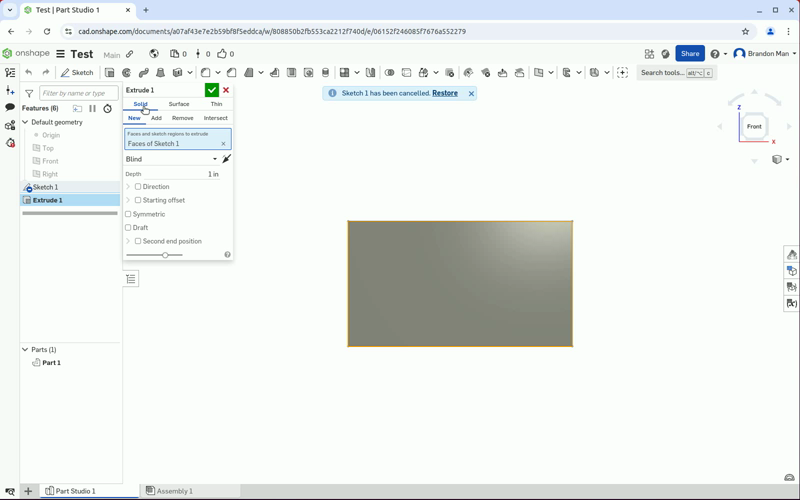
mouse_move(137, 120)
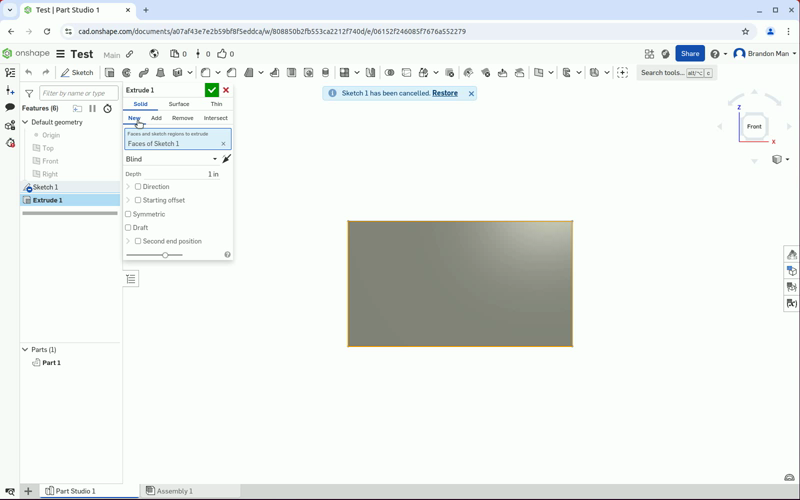
click(137, 120)
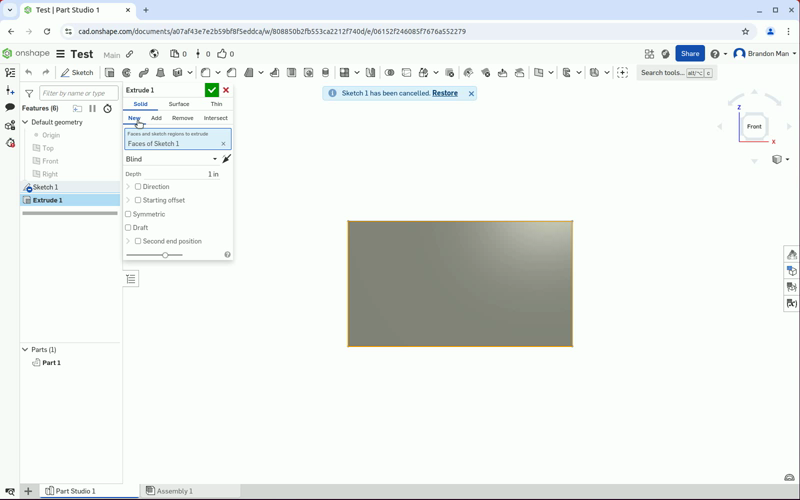
key(tab, 4)
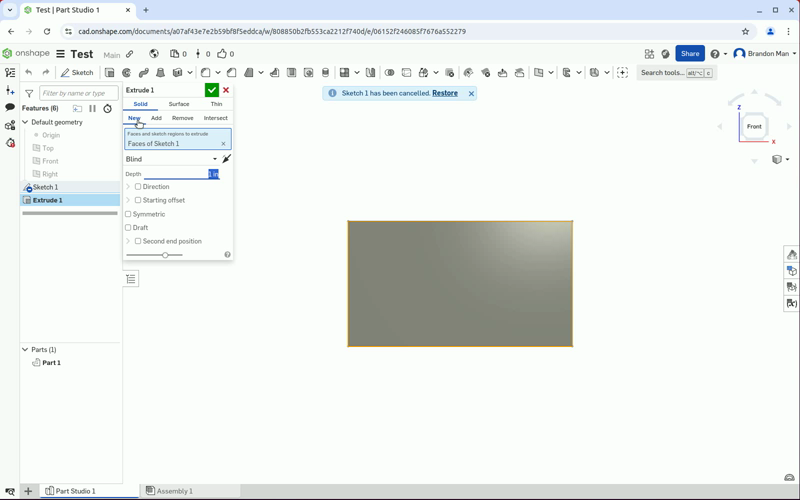
text(3.851)
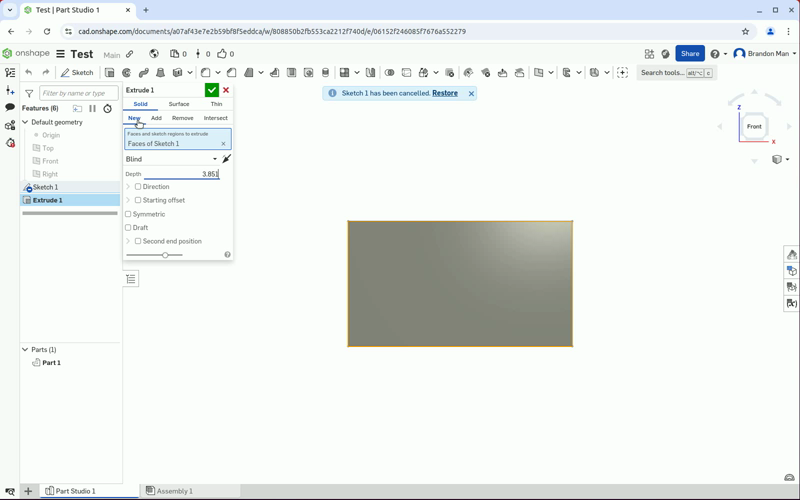
key(enter)
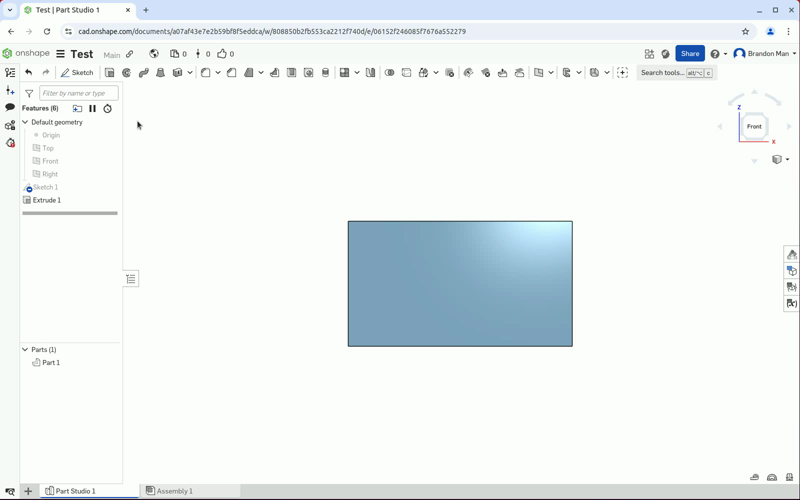
key(shift+h)
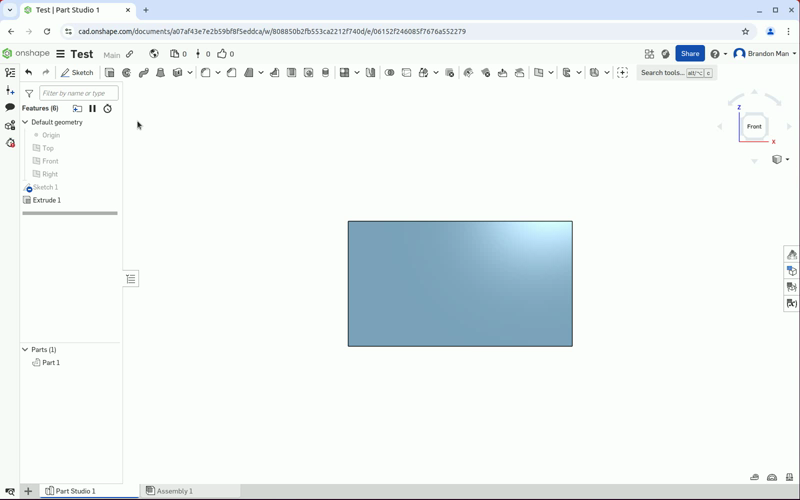
key(shift+h)
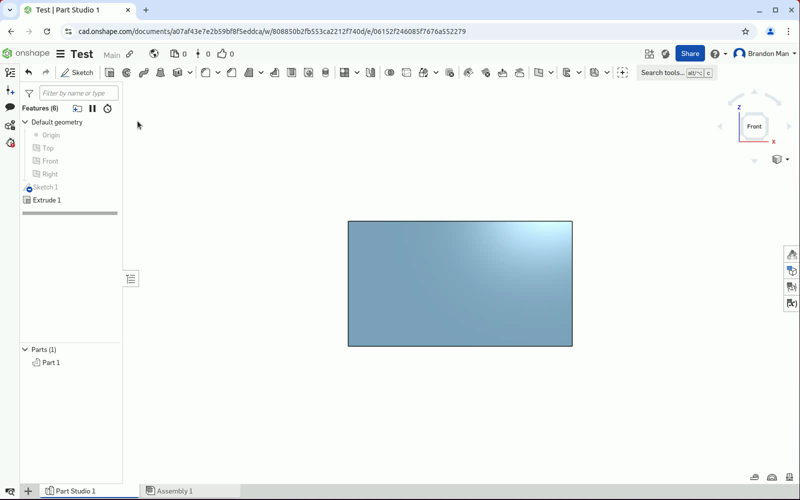
mouse_move(73, 189)
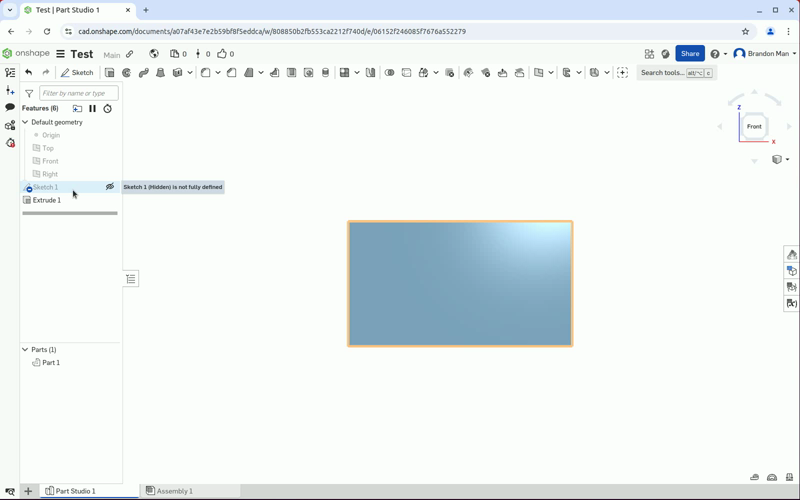
click(73, 189)
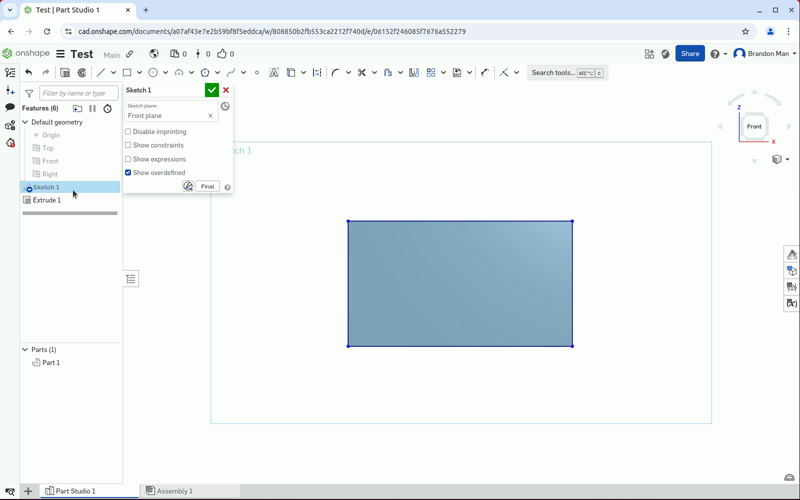
mouse_move(229, 92)
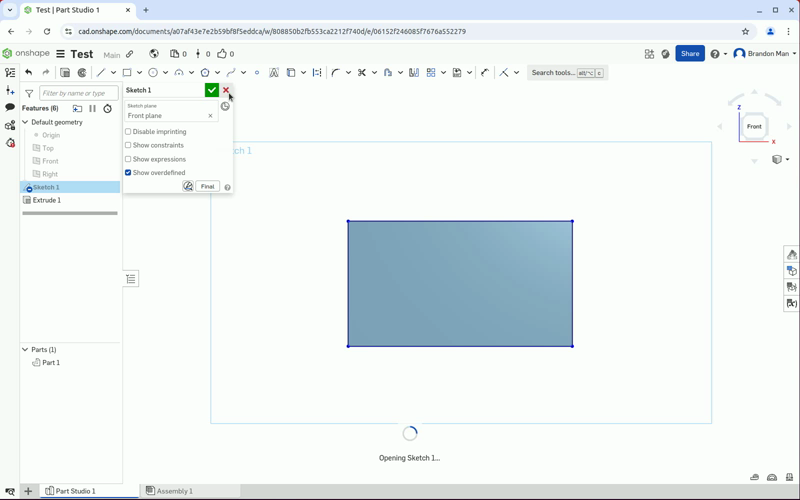
click(229, 92)
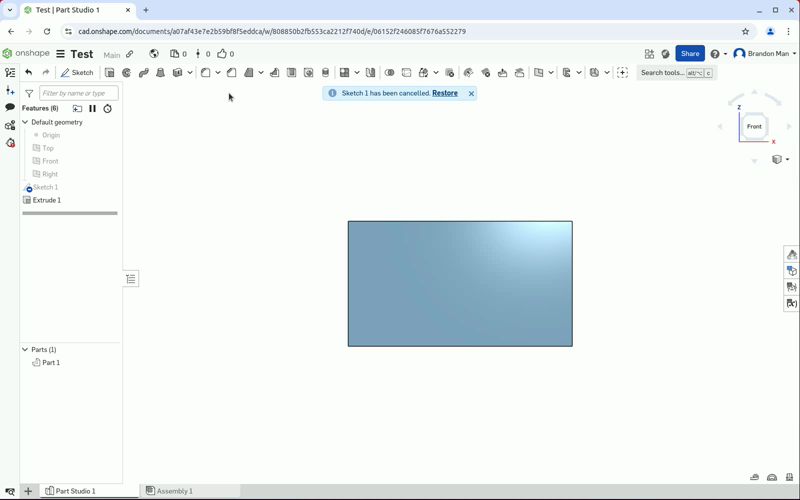
mouse_move(541, 75)
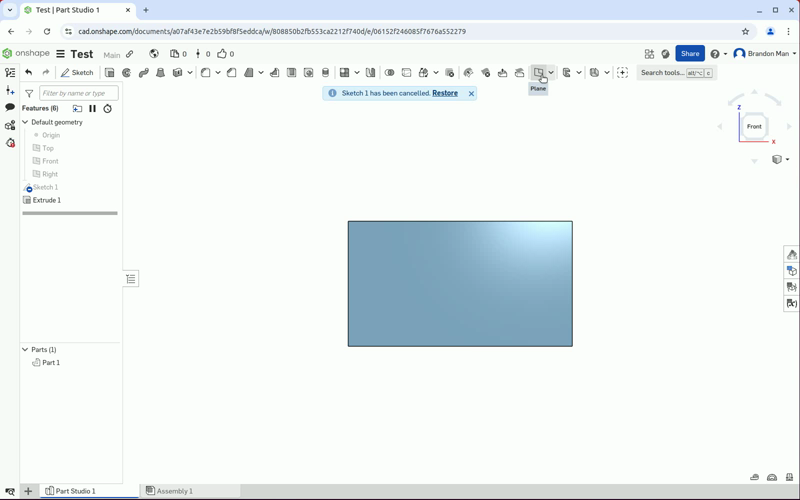
click(541, 75)
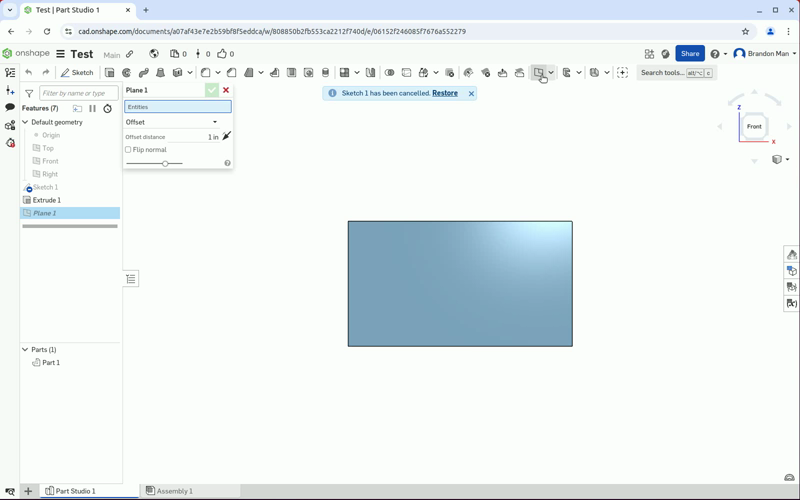
mouse_move(73, 163)
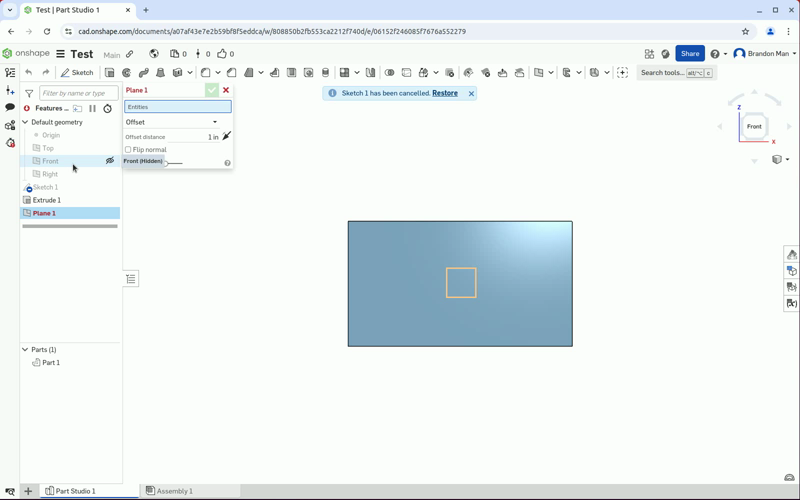
click(73, 163)
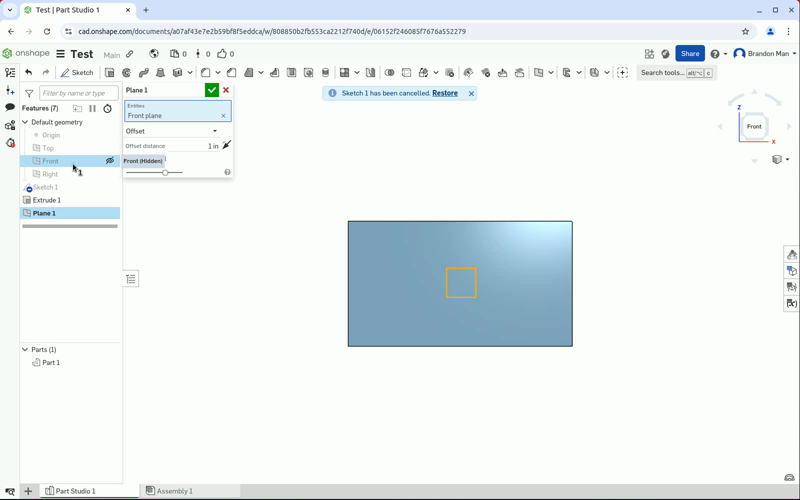
key(tab, 2)
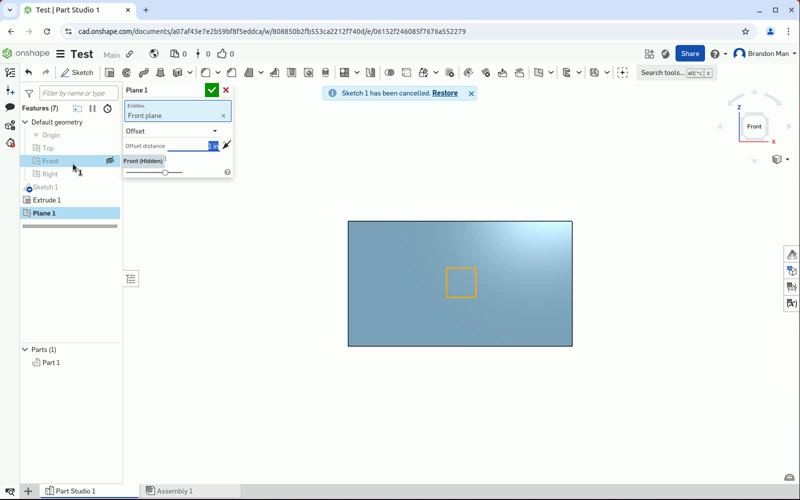
text(3.851)
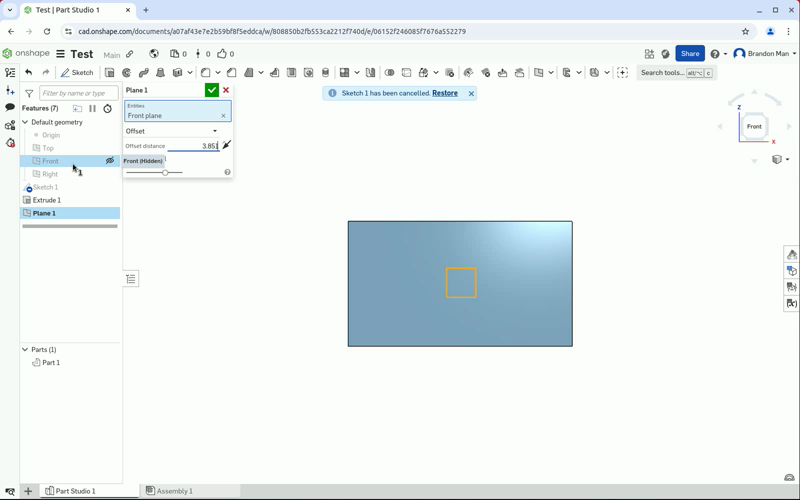
key(enter, 2)
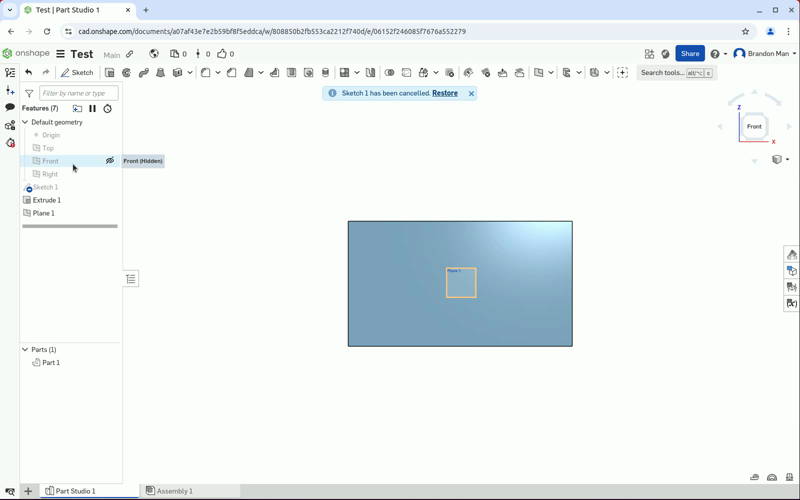
key(shift+s)
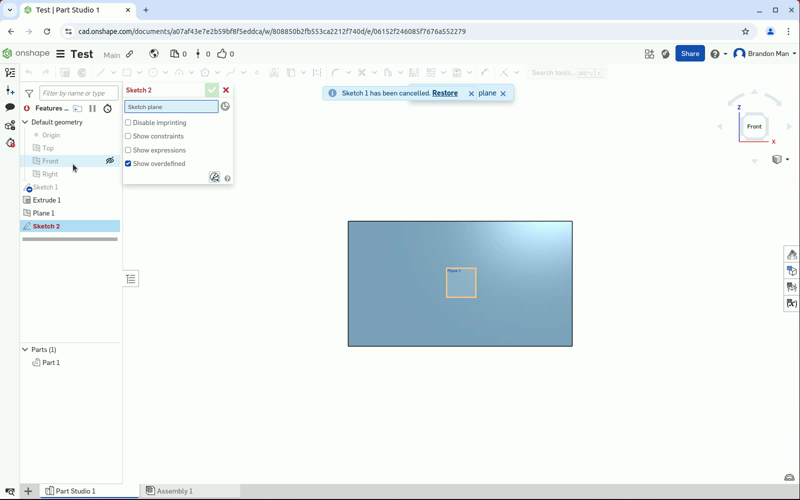
mouse_move(73, 215)
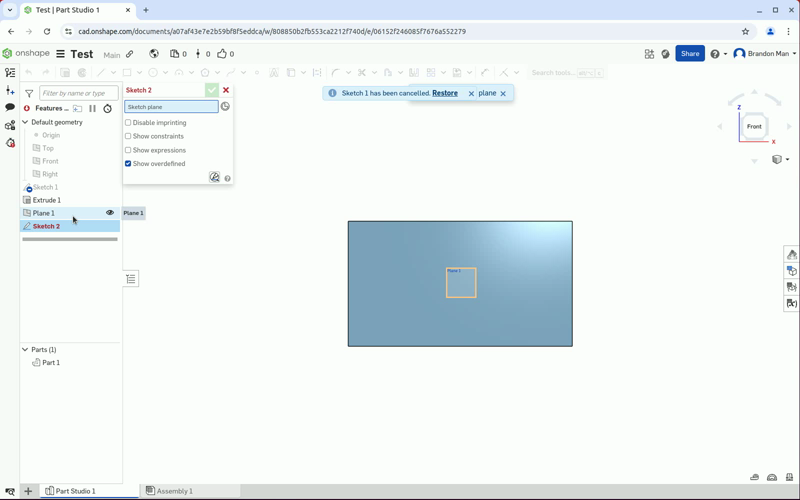
click(73, 215)
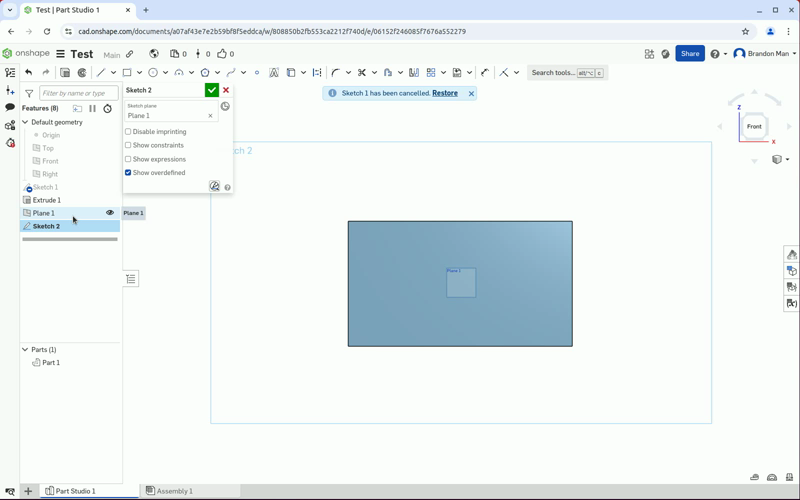
mouse_move(73, 352)
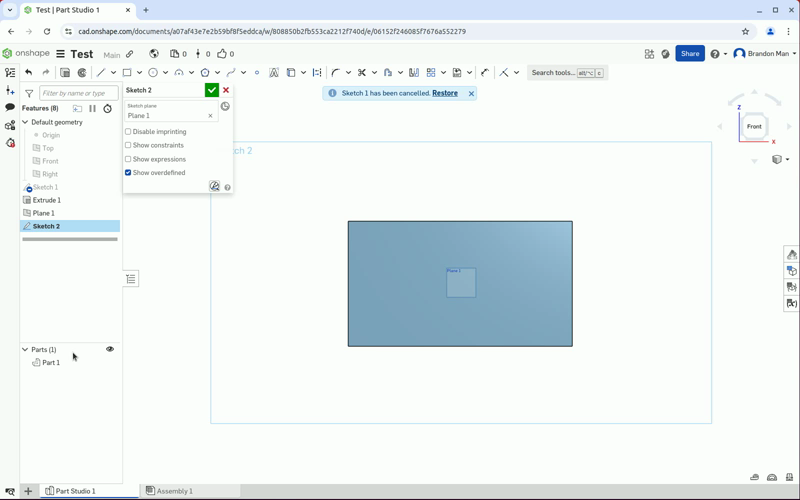
key(y)
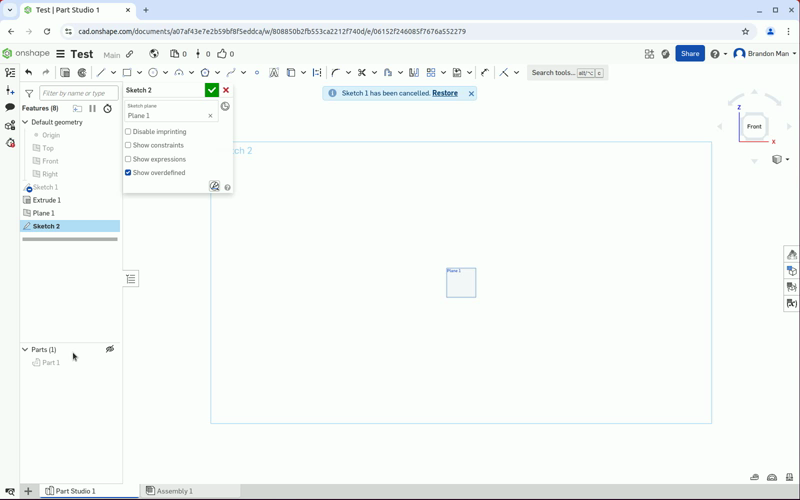
key(c)
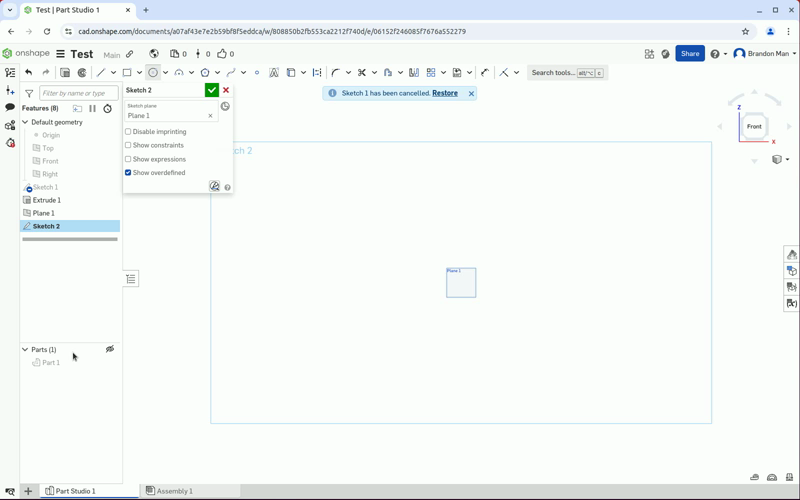
key_down(shift)
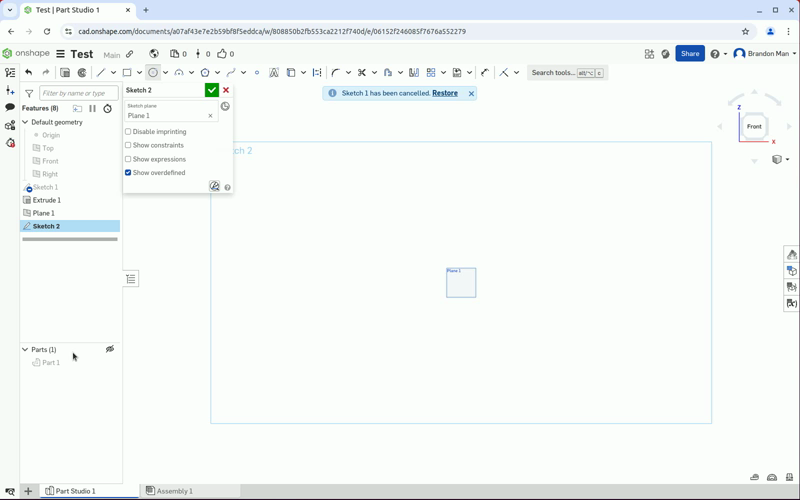
mouse_move(443, 282)
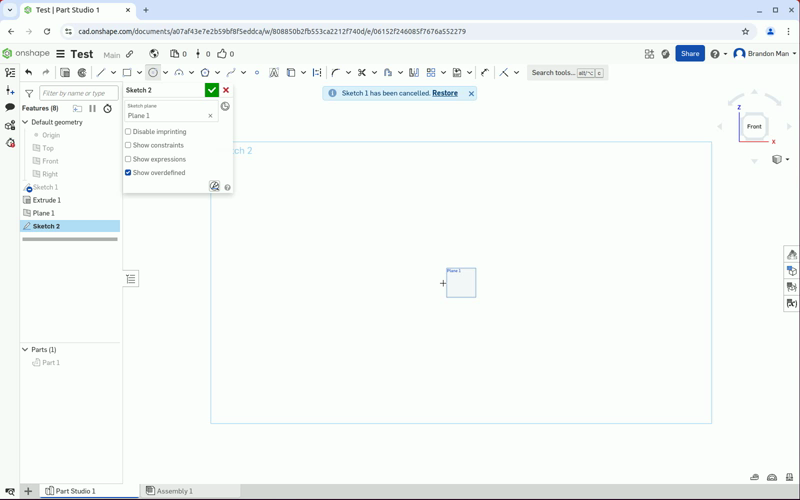
click(443, 282)
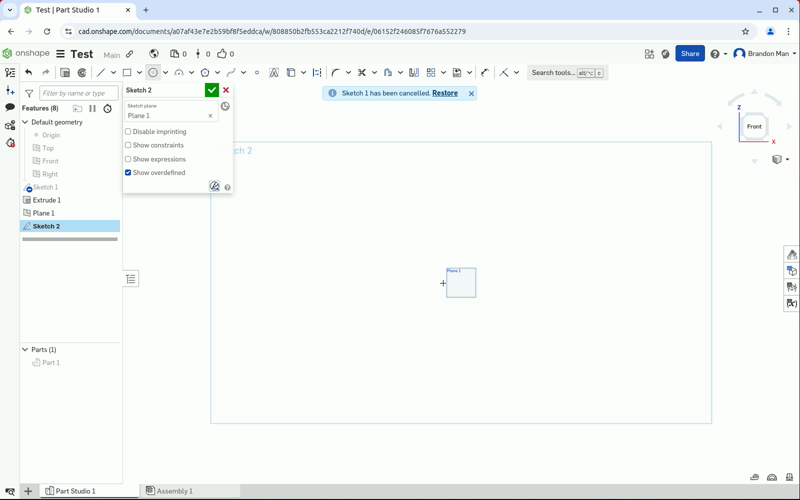
key_up(shift)
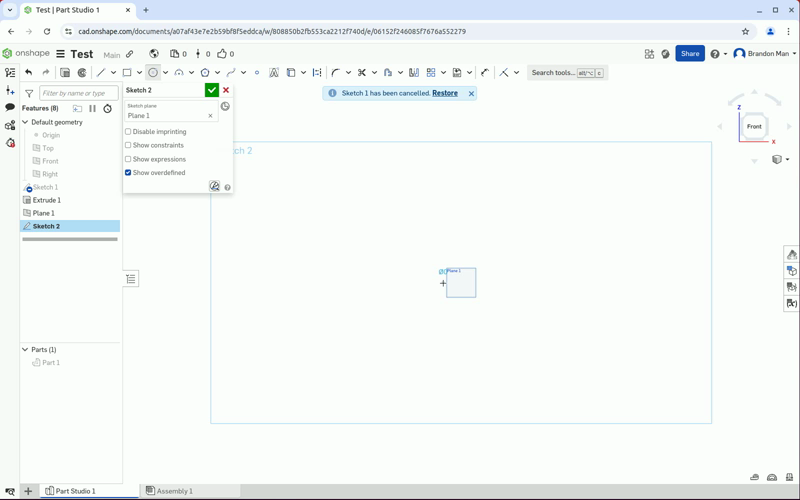
mouse_move(448, 282)
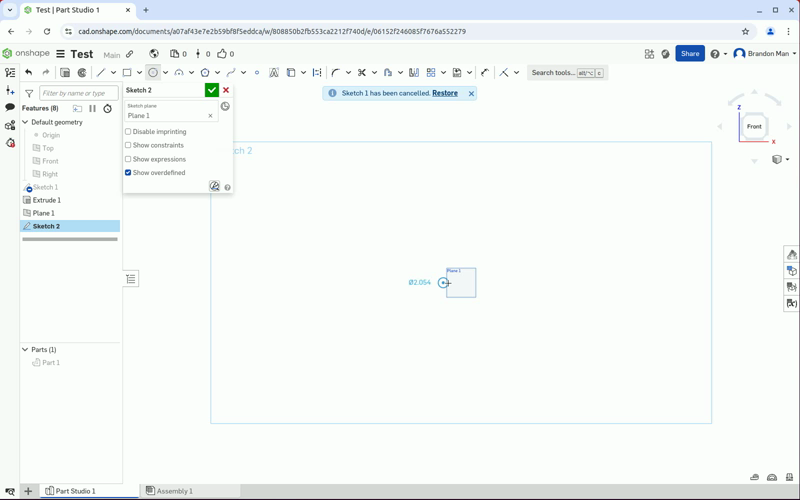
click(448, 282)
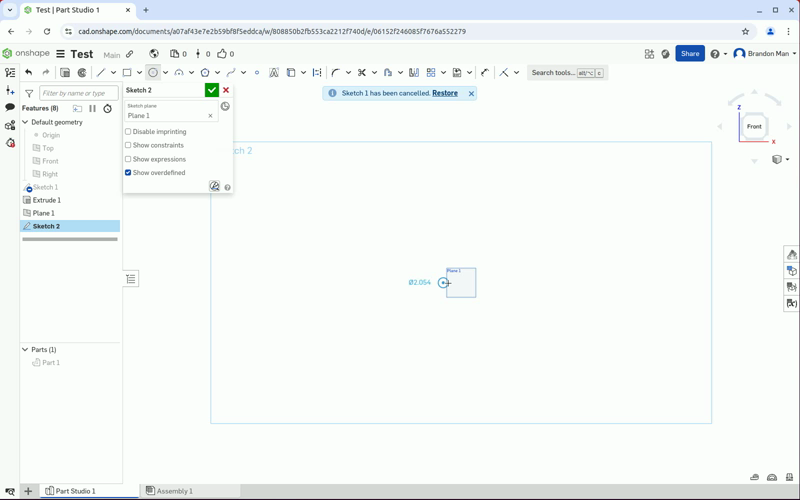
key(esc)
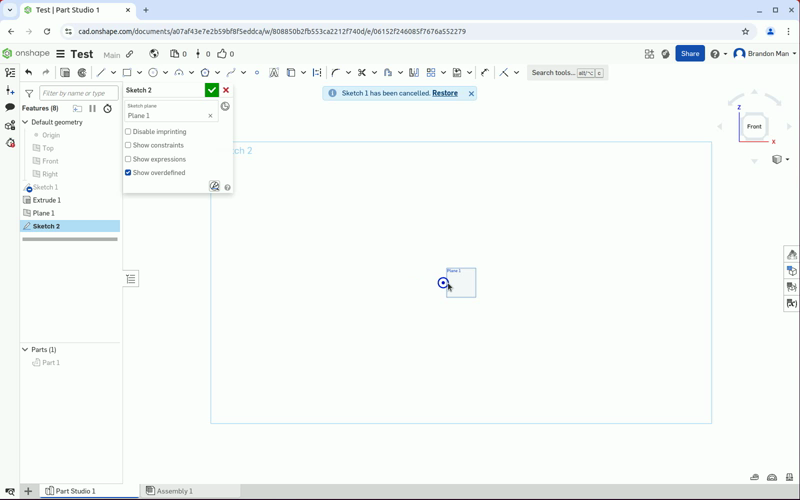
mouse_move(444, 279)
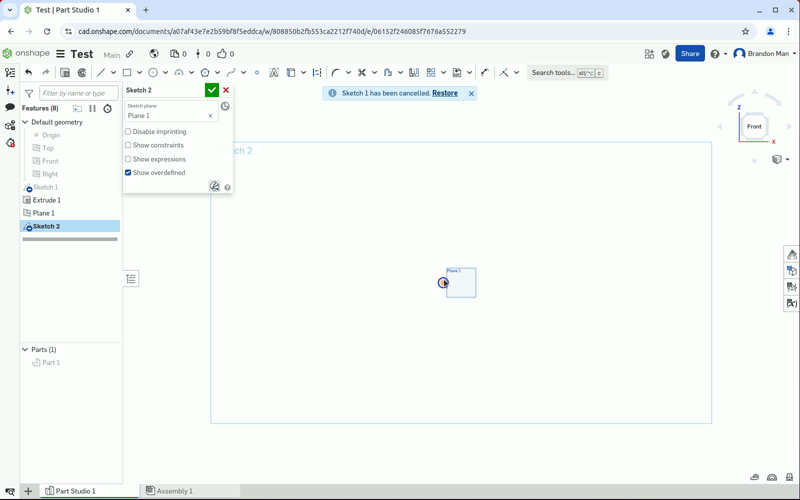
scroll(6)
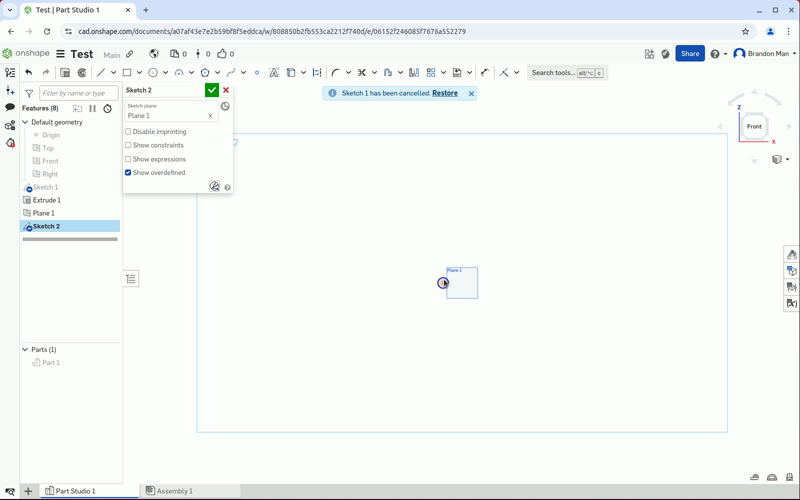
scroll(6)
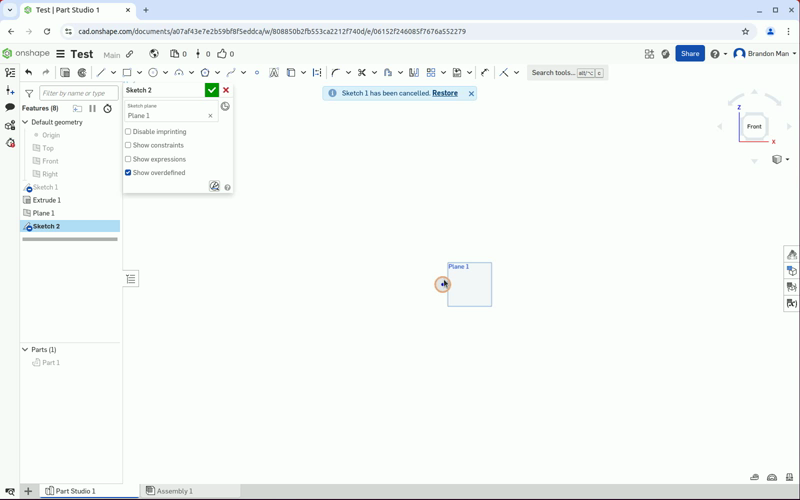
scroll(6)
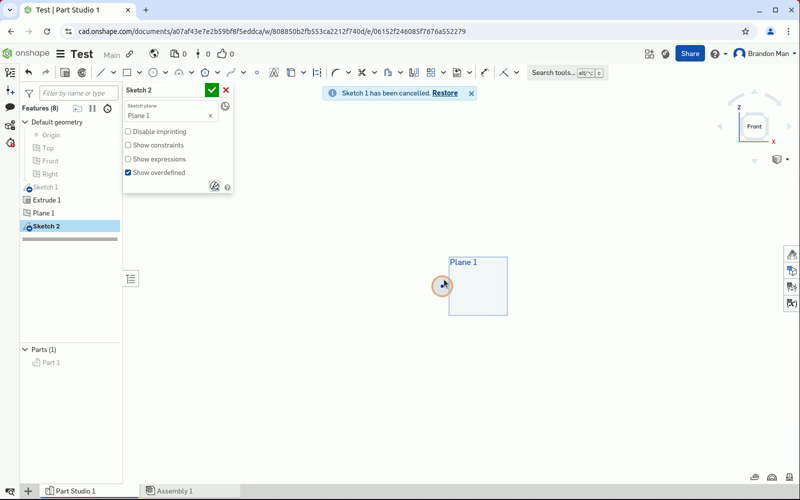
scroll(6)
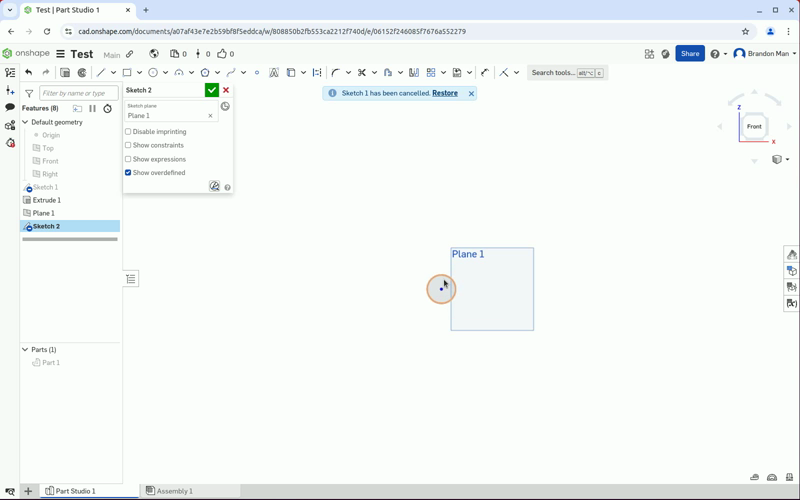
scroll(6)
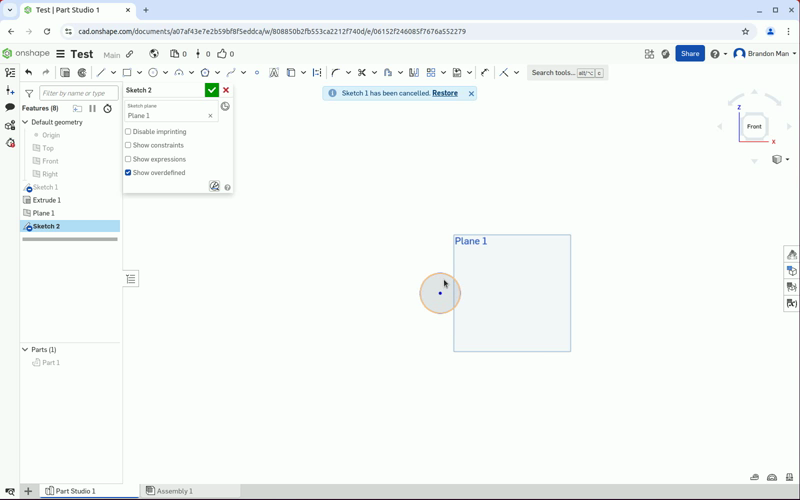
scroll(6)
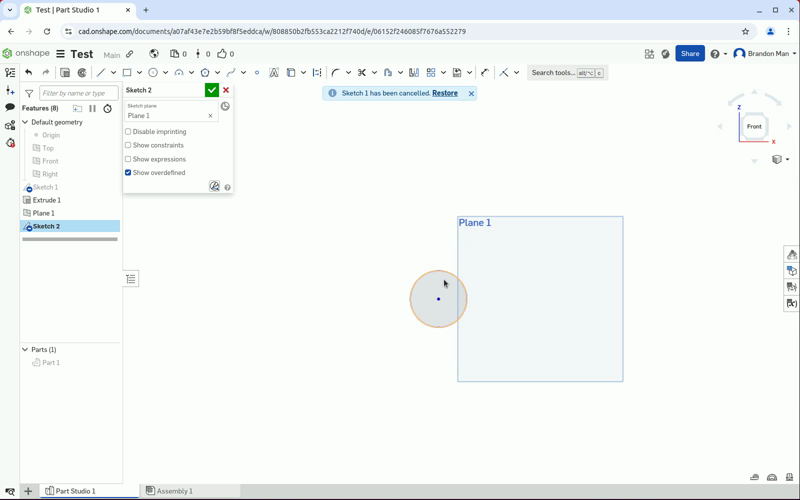
scroll(6)
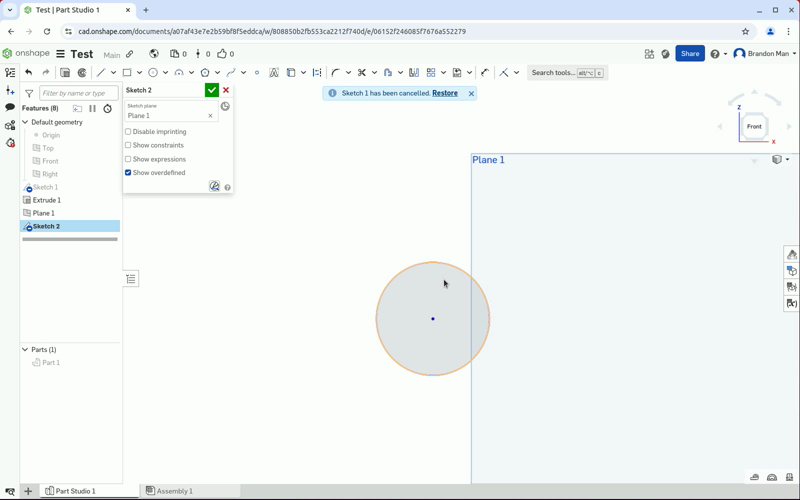
click(444, 279)
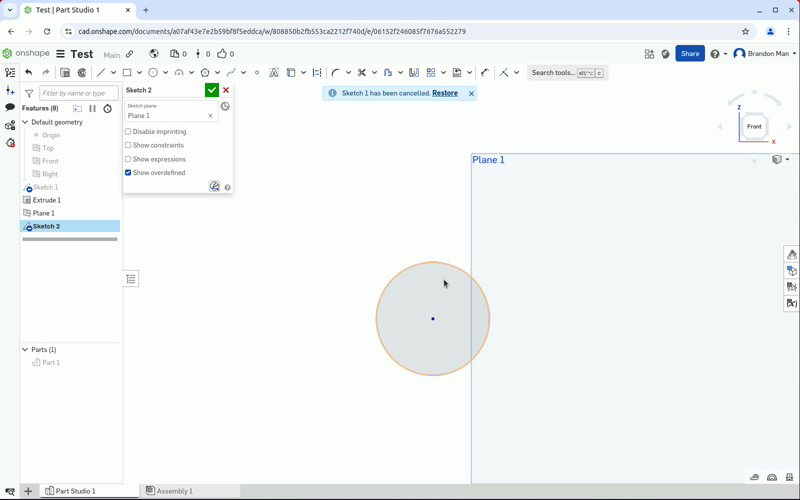
scroll(-6)
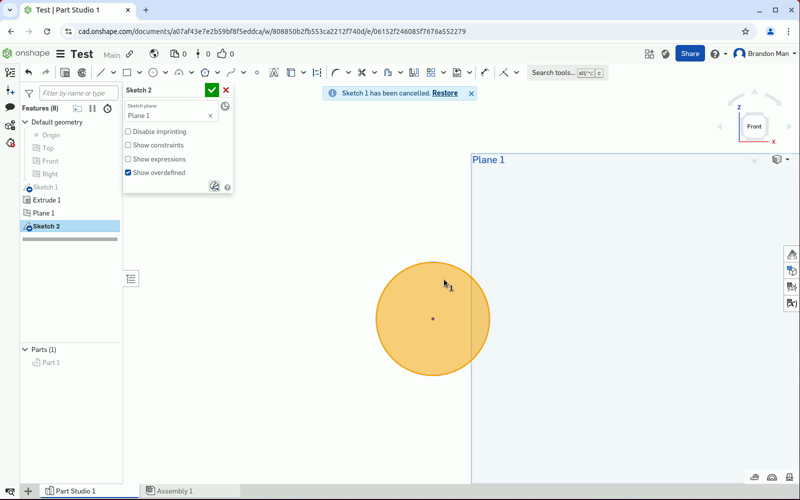
scroll(-6)
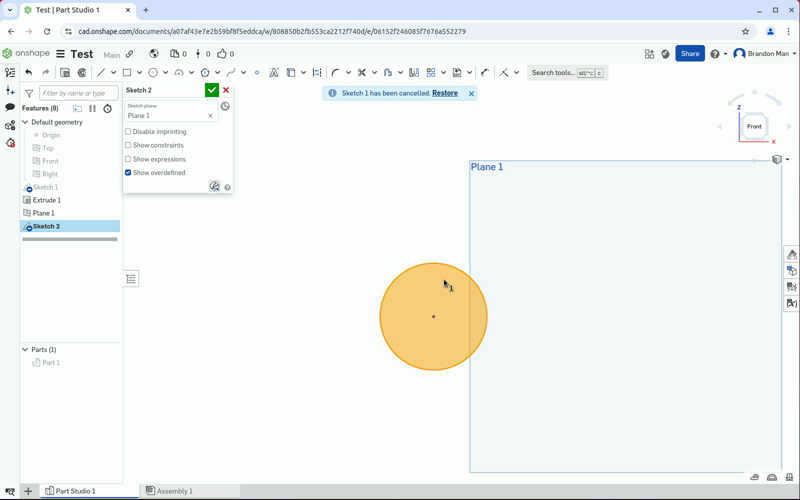
scroll(-6)
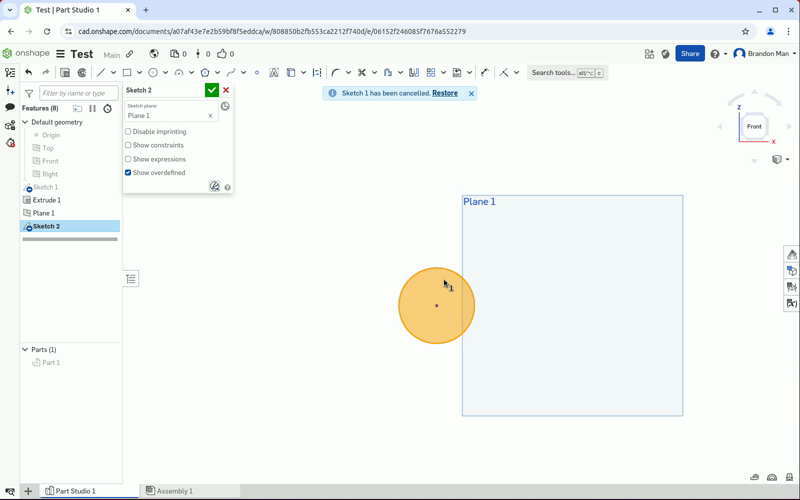
scroll(-6)
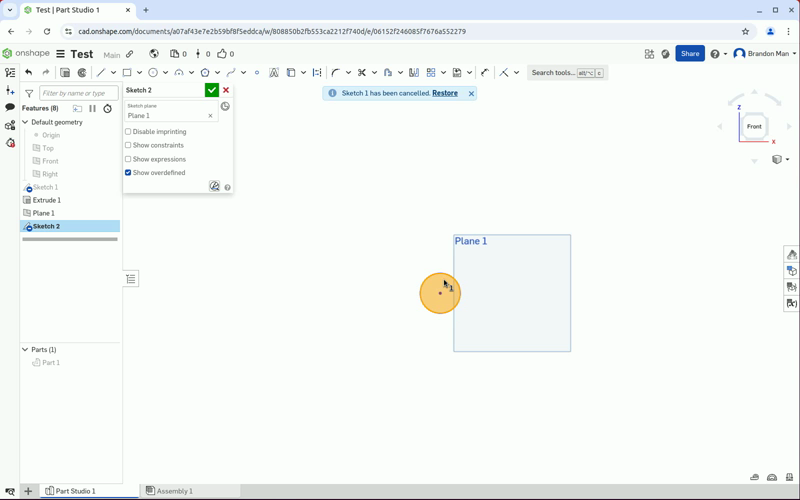
scroll(-6)
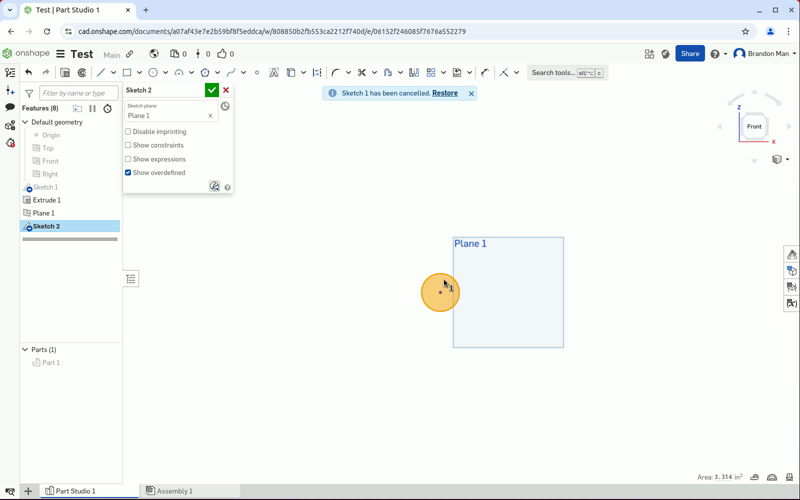
scroll(-6)
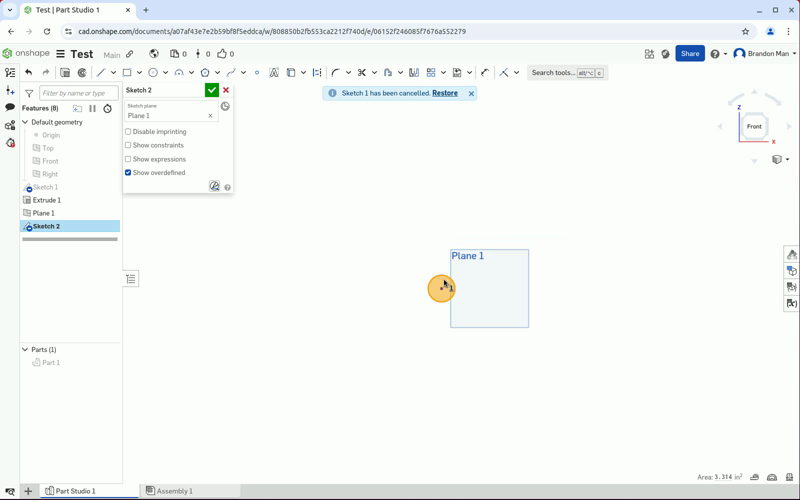
scroll(-6)
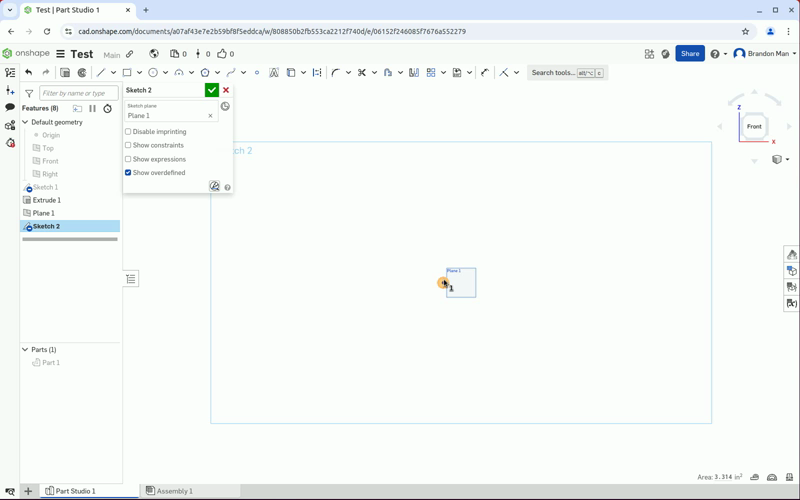
mouse_move(73, 352)
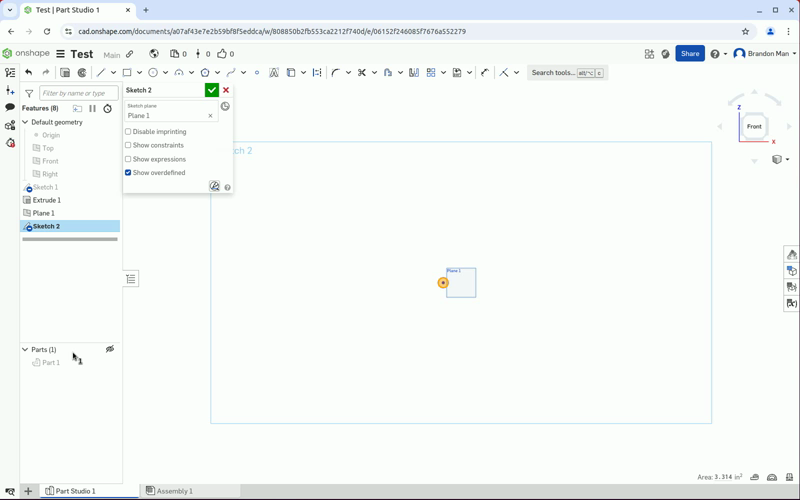
key(shift+y)
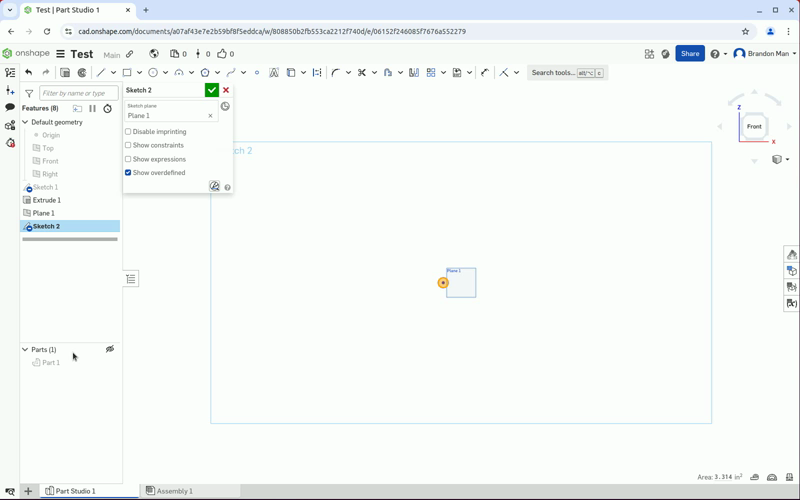
key(shift+e)
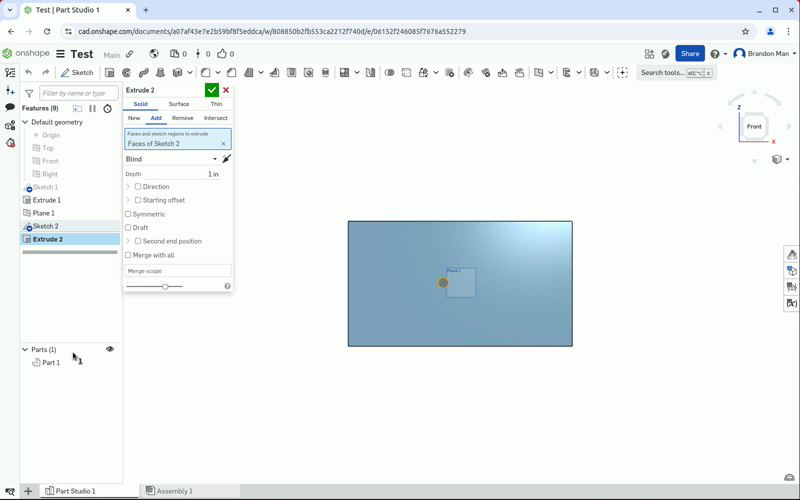
mouse_move(143, 106)
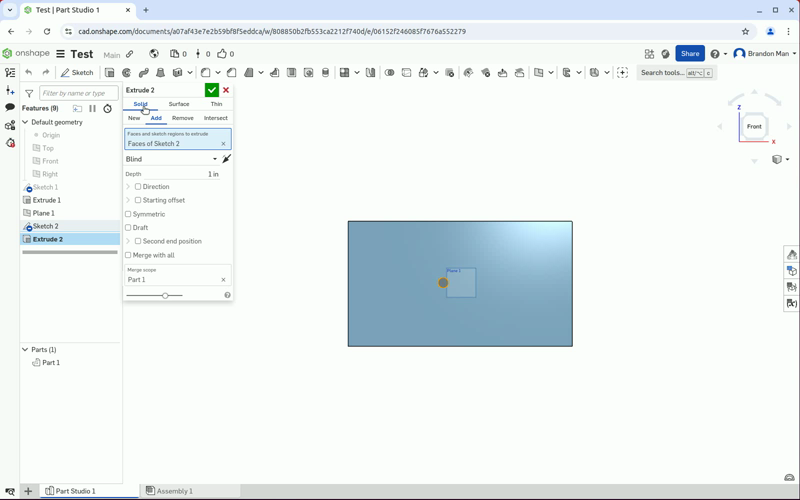
click(143, 106)
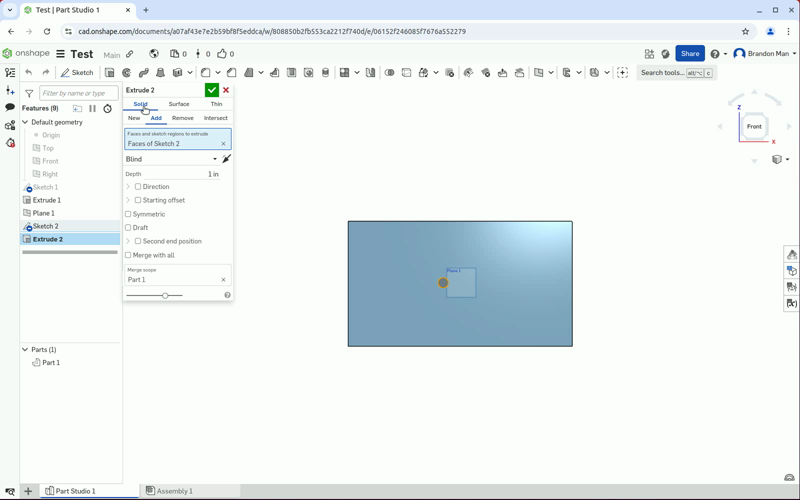
mouse_move(137, 120)
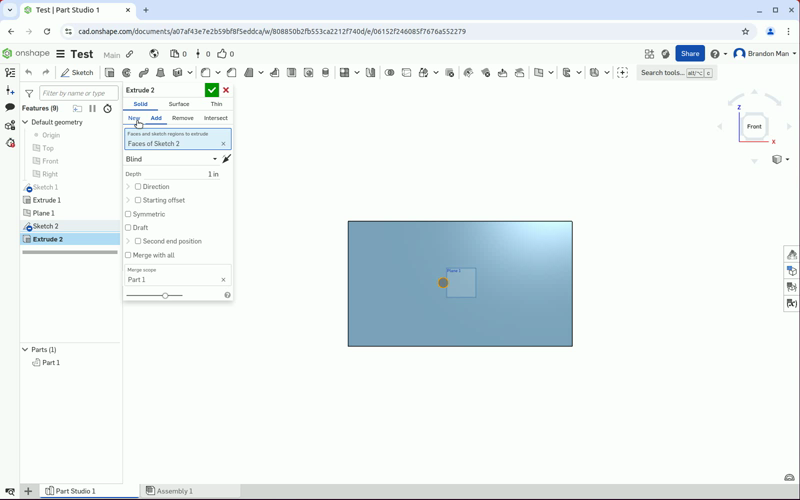
click(137, 120)
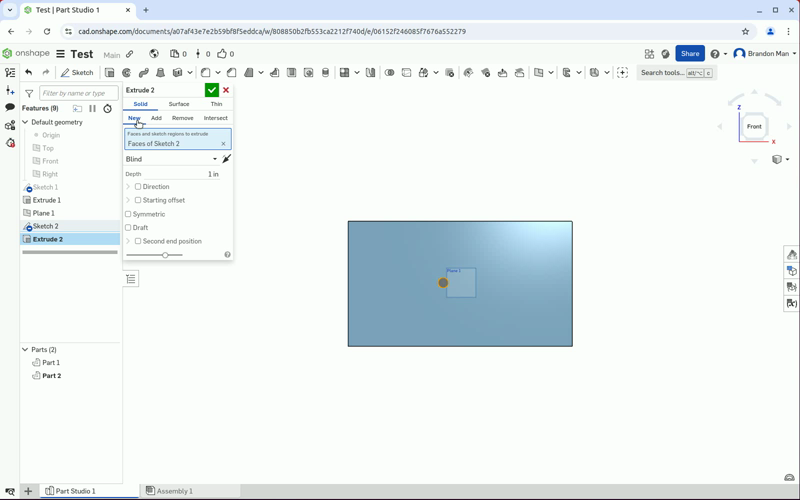
key(tab, 4)
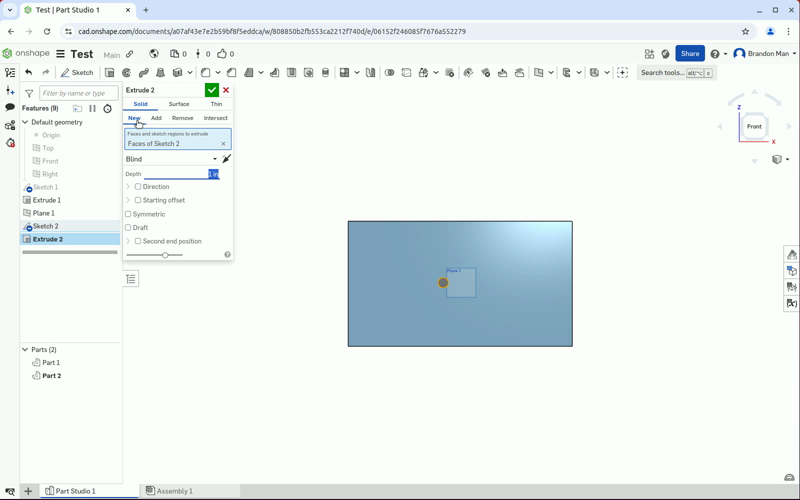
text(3.851)
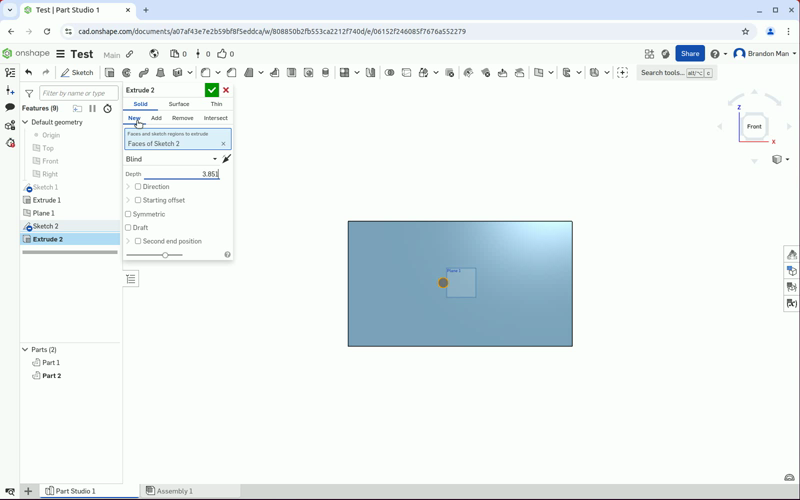
key(enter)
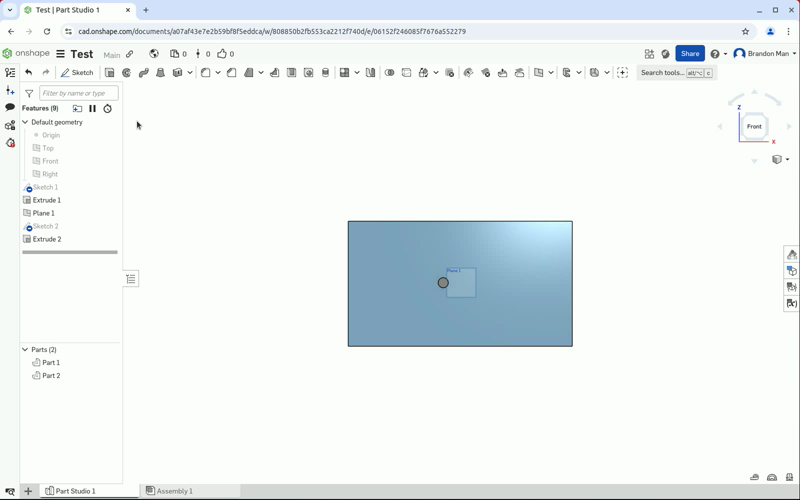
key(shift+h)
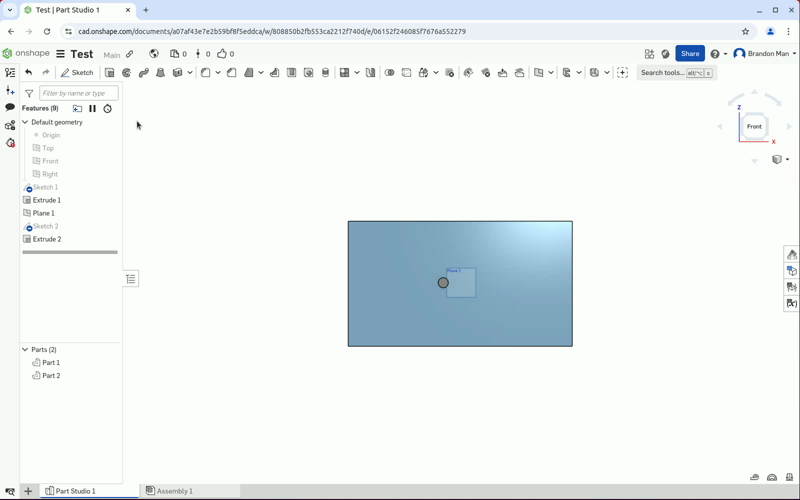
key(shift+h)
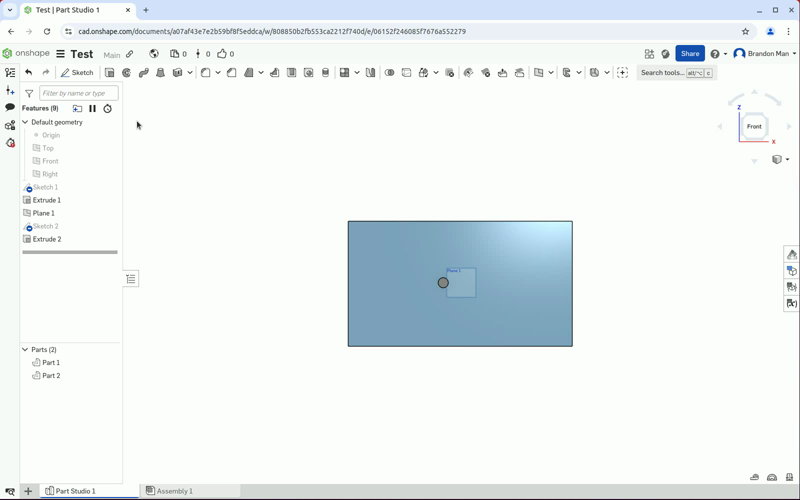
mouse_move(73, 189)
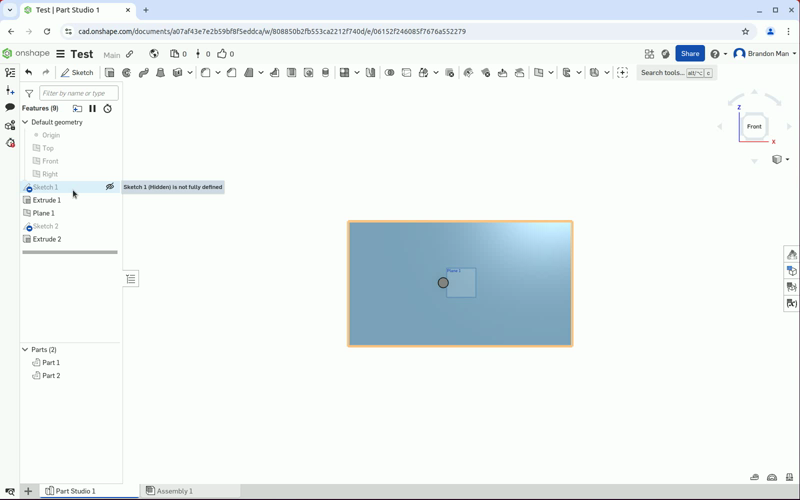
click(73, 189)
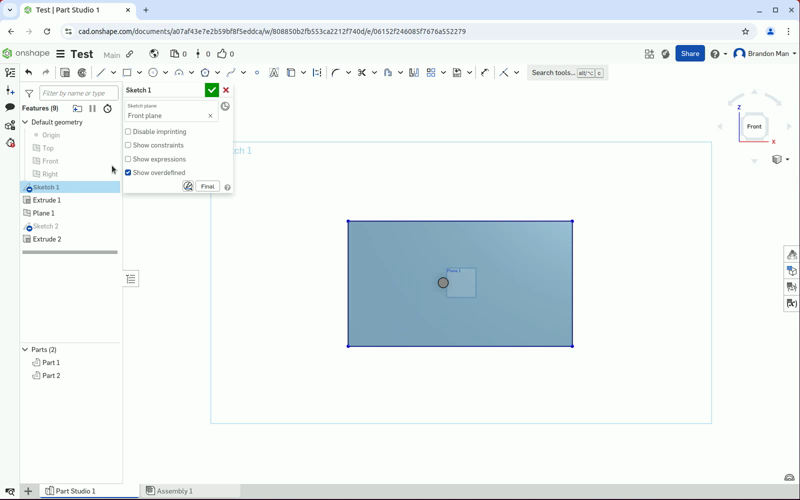
mouse_move(229, 92)
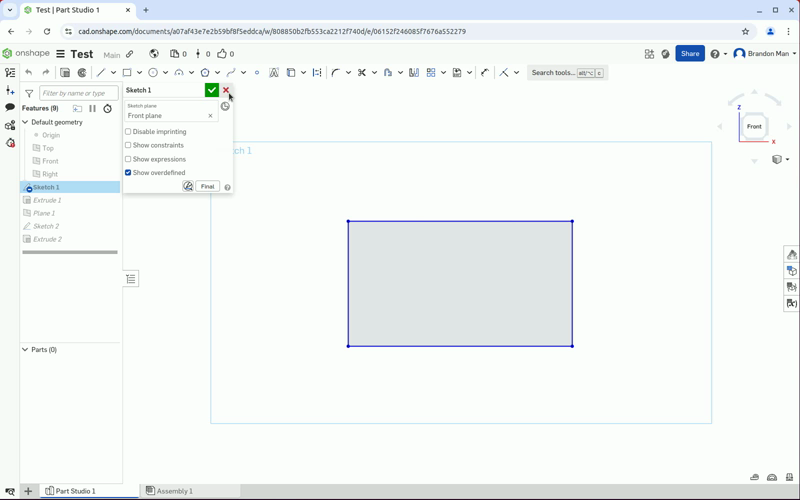
click(229, 92)
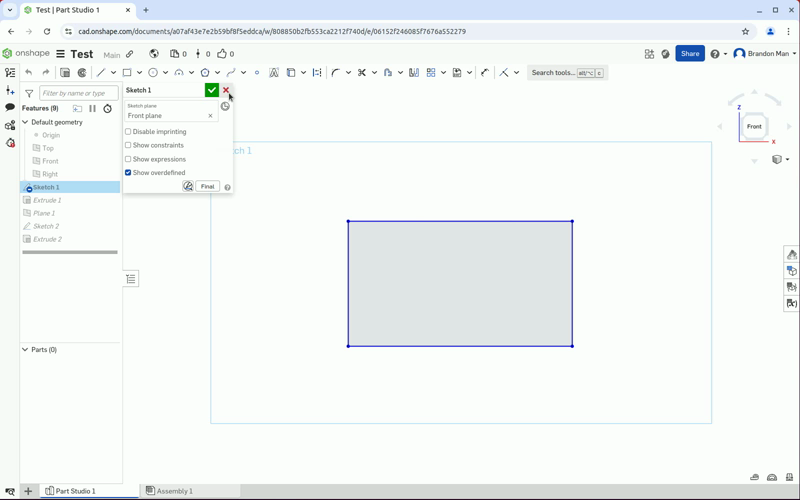
key(shift+s)
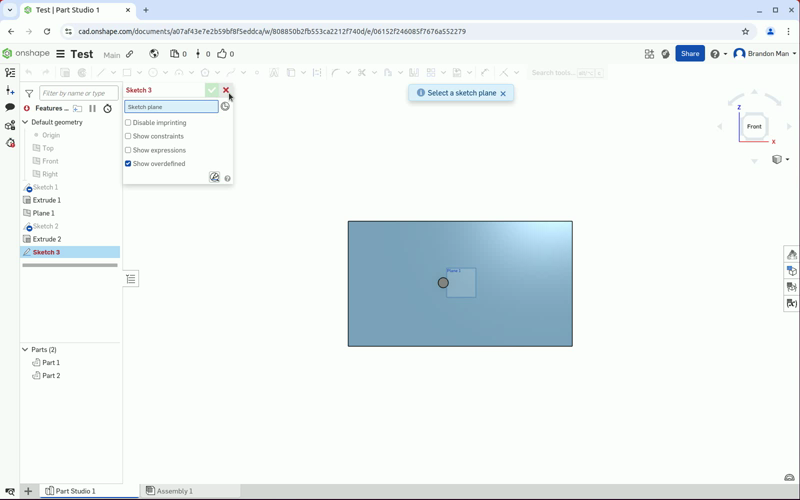
mouse_move(73, 215)
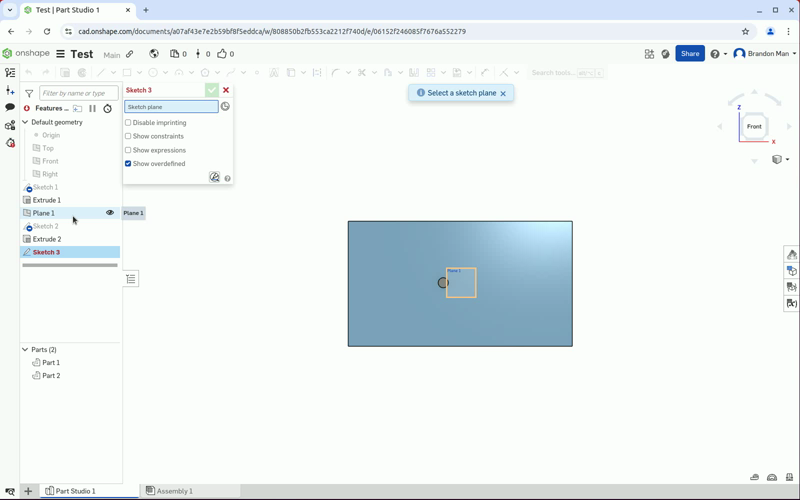
click(73, 215)
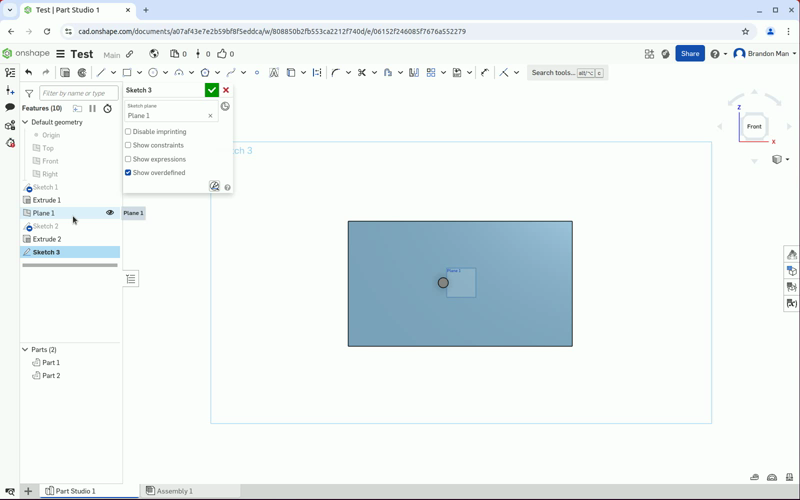
mouse_move(73, 352)
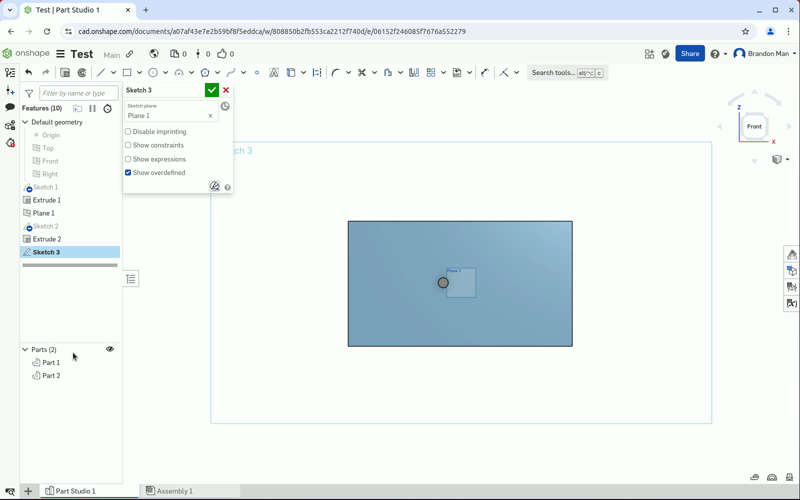
key(y)
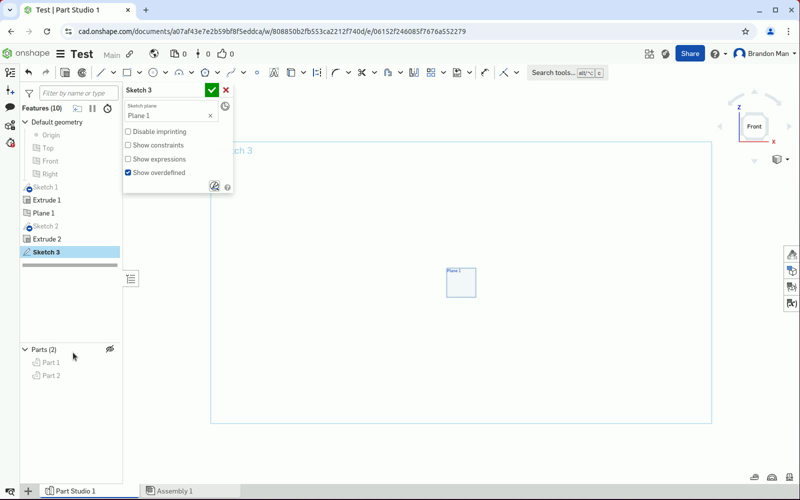
key(c)
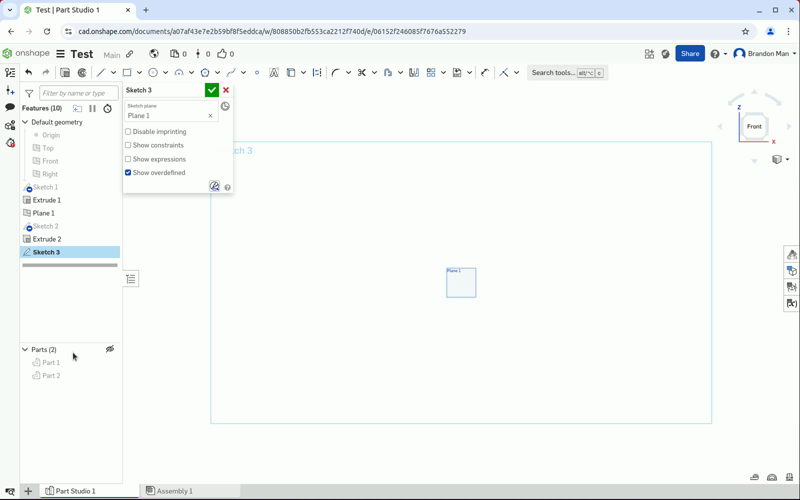
key_down(shift)
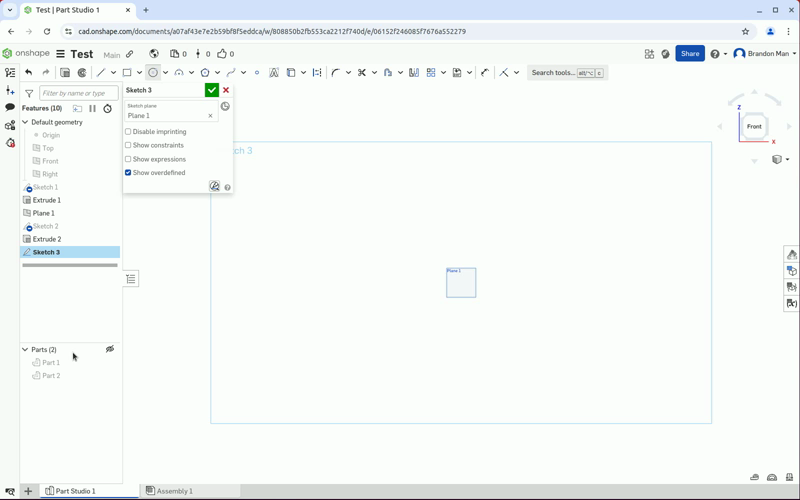
mouse_move(479, 282)
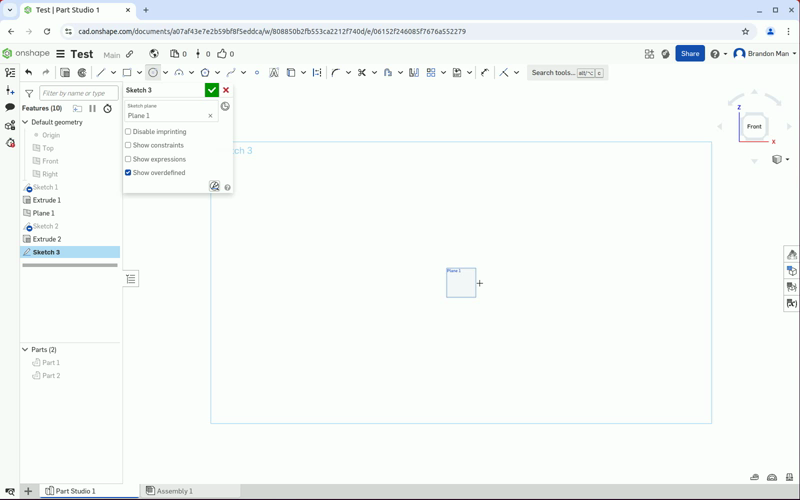
click(479, 282)
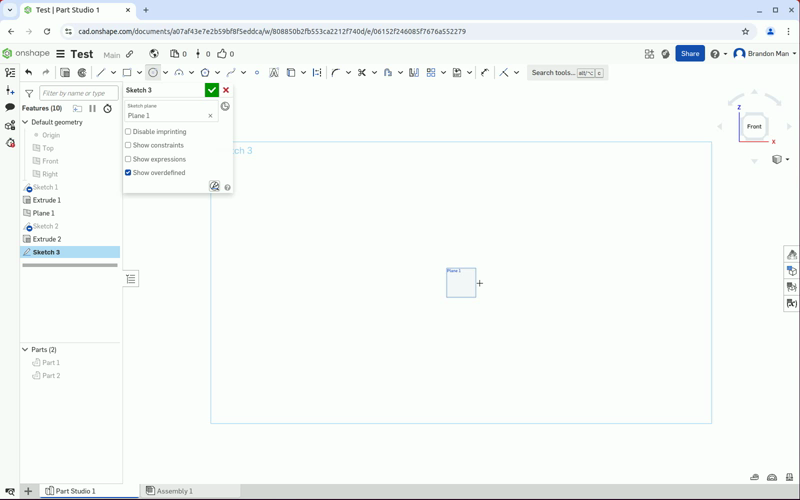
key_up(shift)
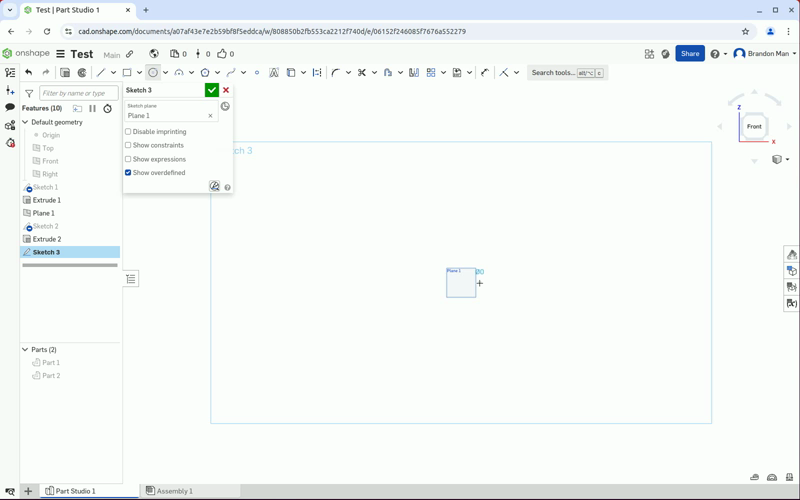
mouse_move(484, 282)
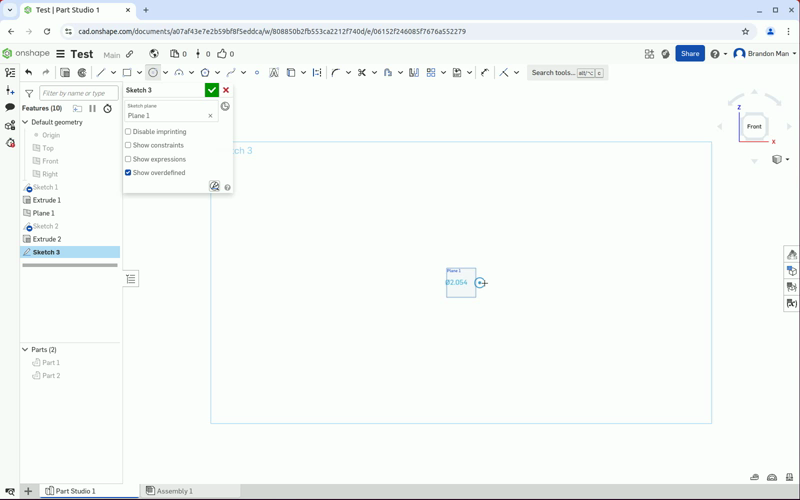
click(484, 282)
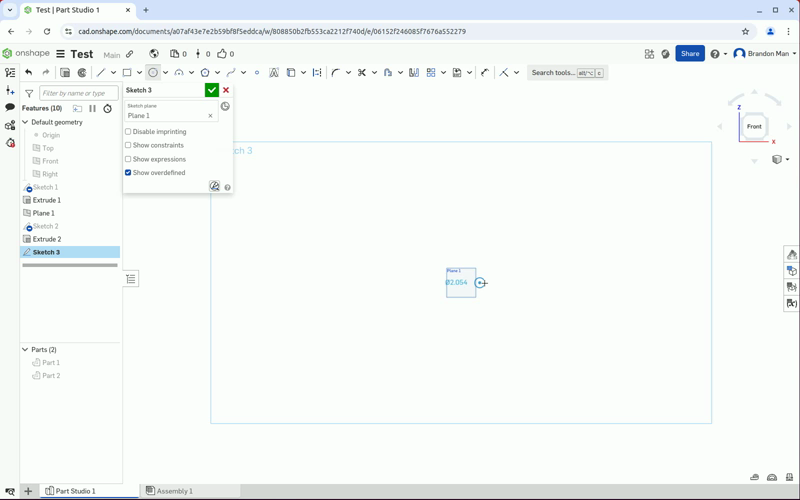
key(esc)
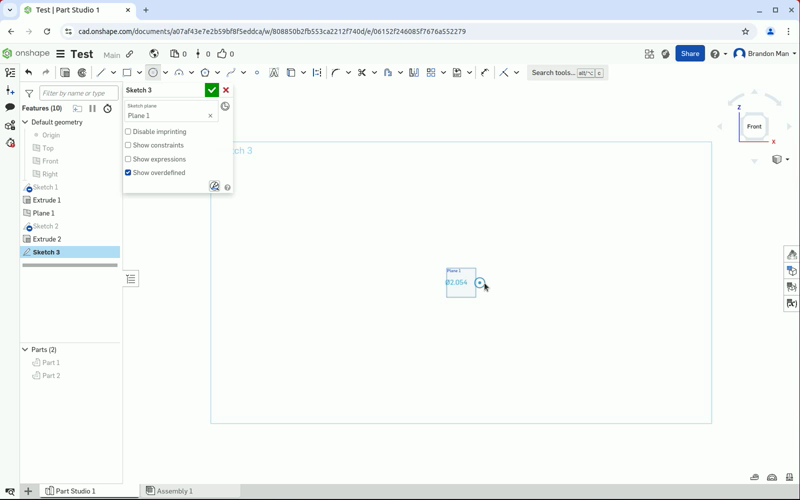
mouse_move(478, 284)
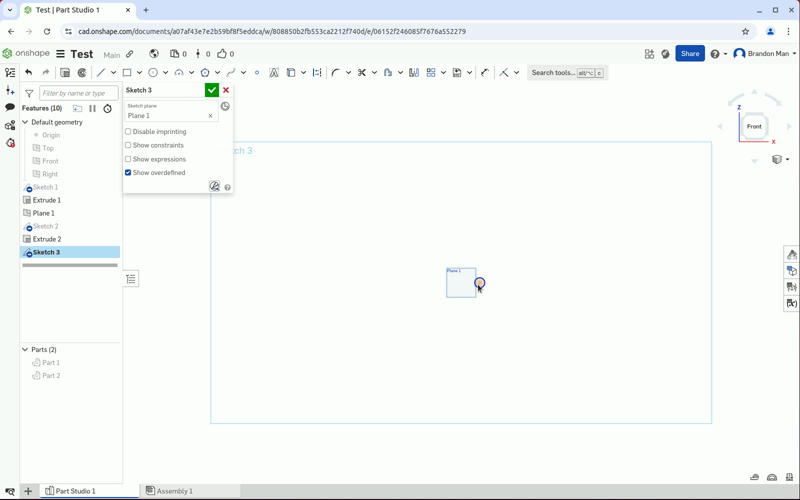
scroll(6)
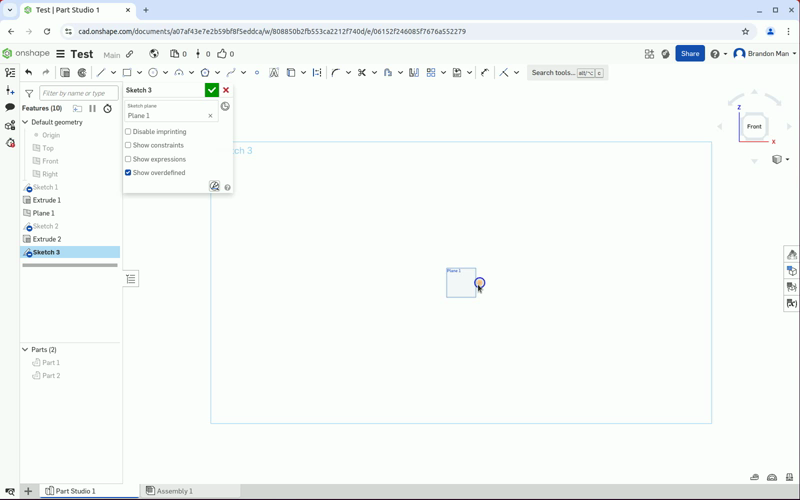
scroll(6)
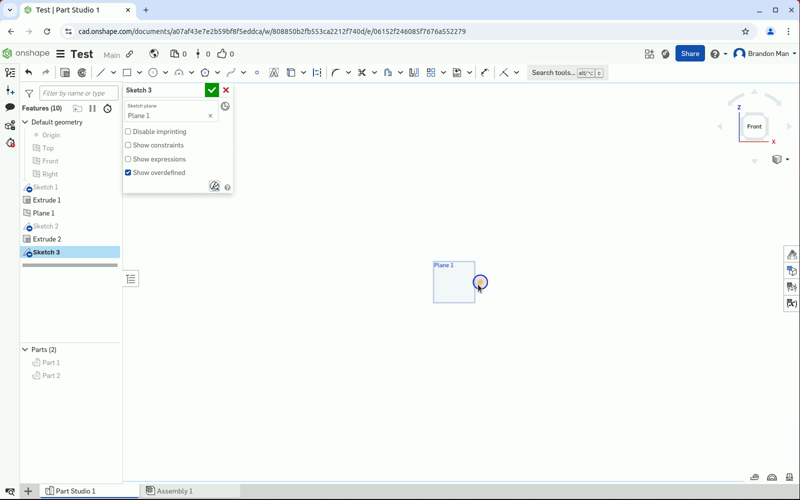
scroll(6)
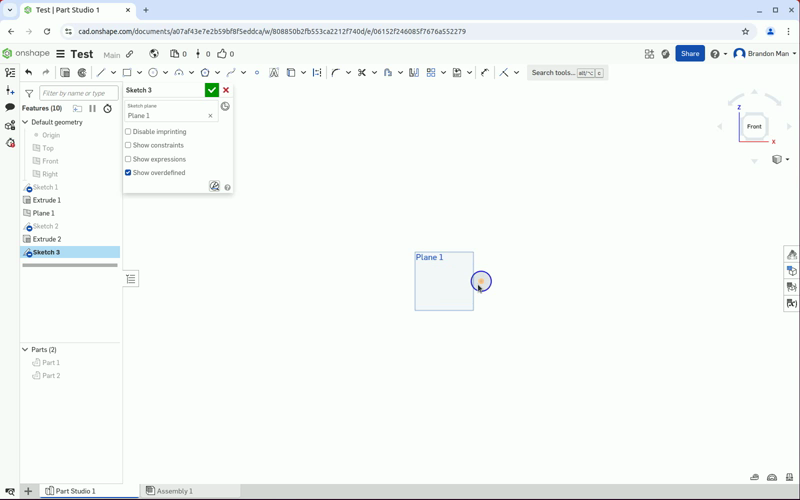
scroll(6)
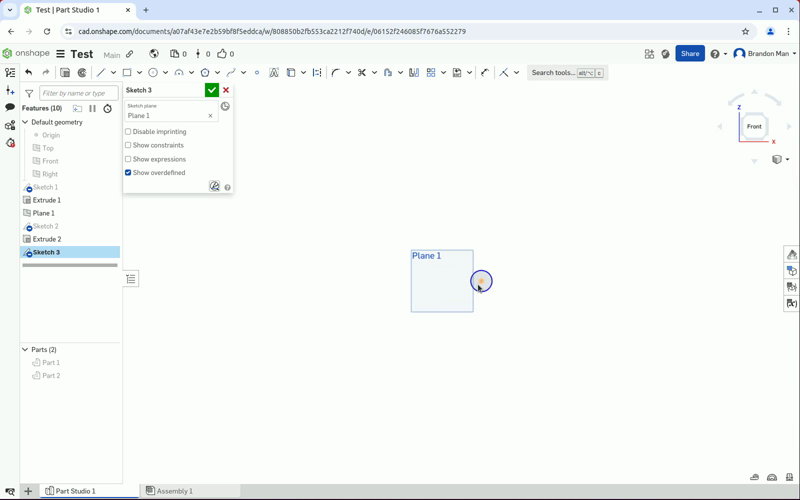
scroll(6)
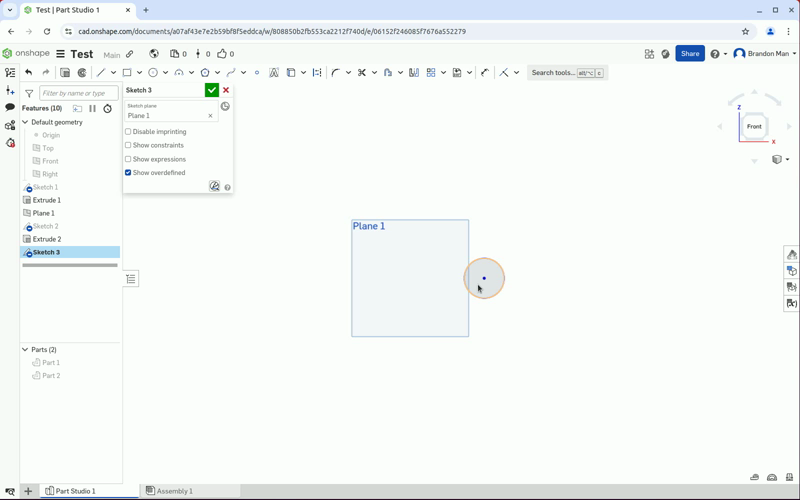
scroll(6)
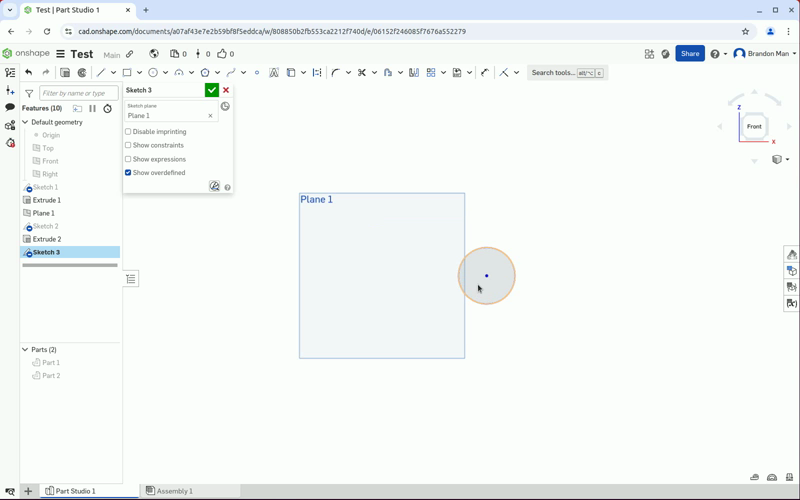
scroll(6)
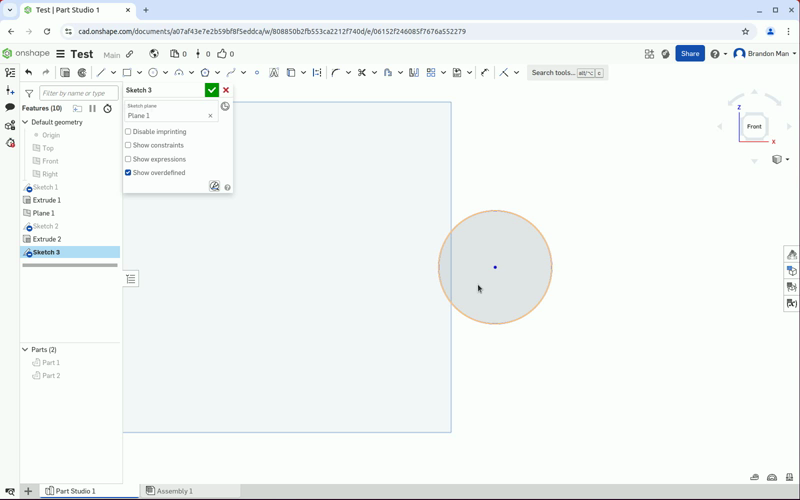
click(478, 284)
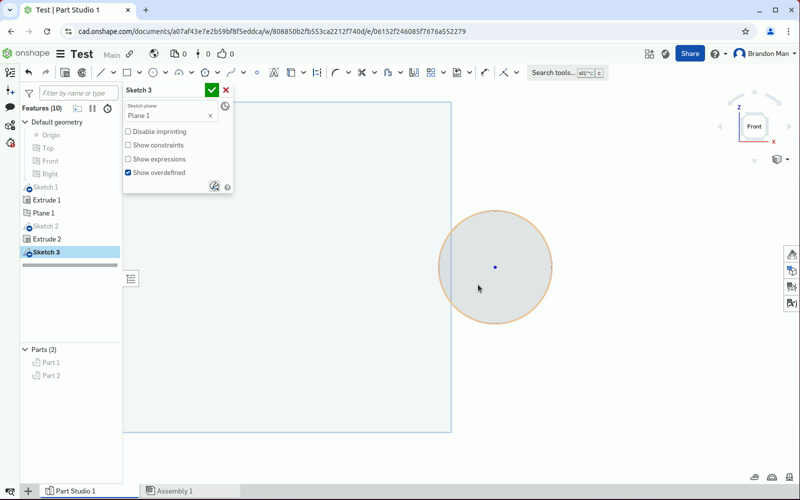
scroll(-6)
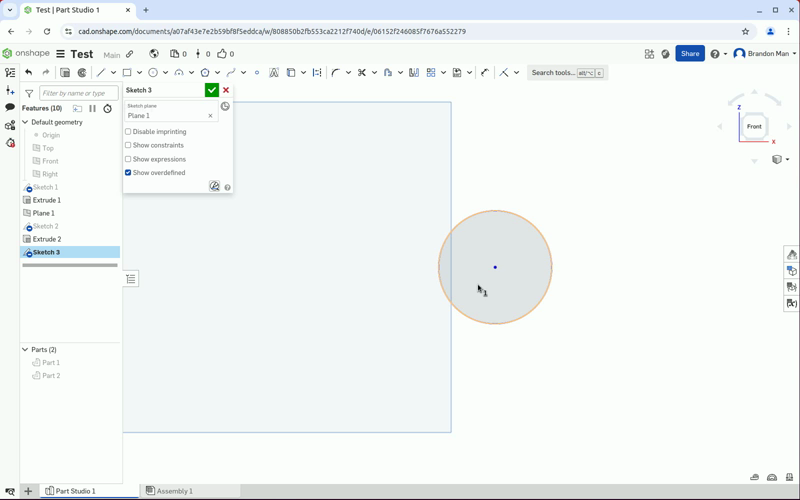
scroll(-6)
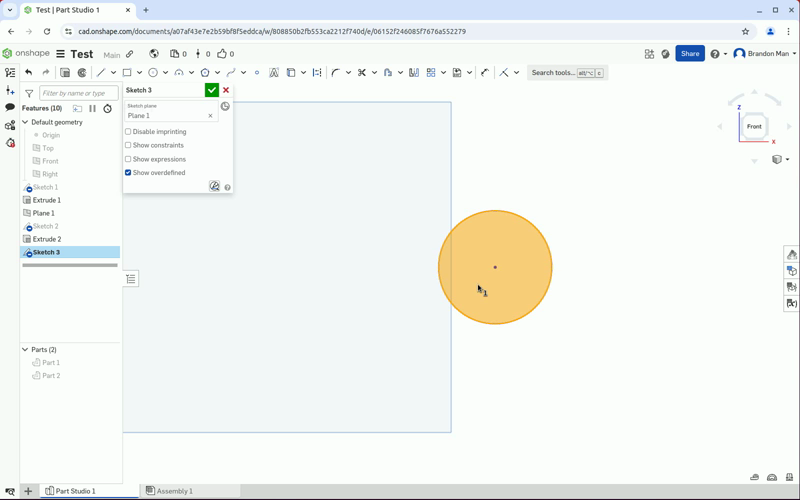
scroll(-6)
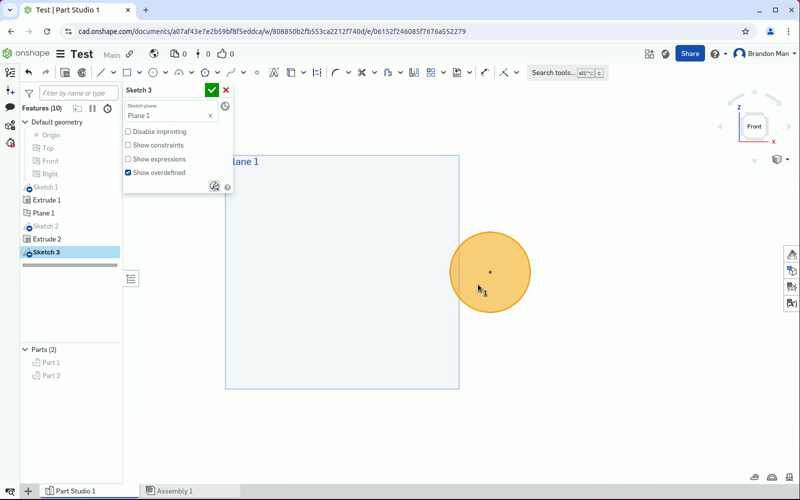
scroll(-6)
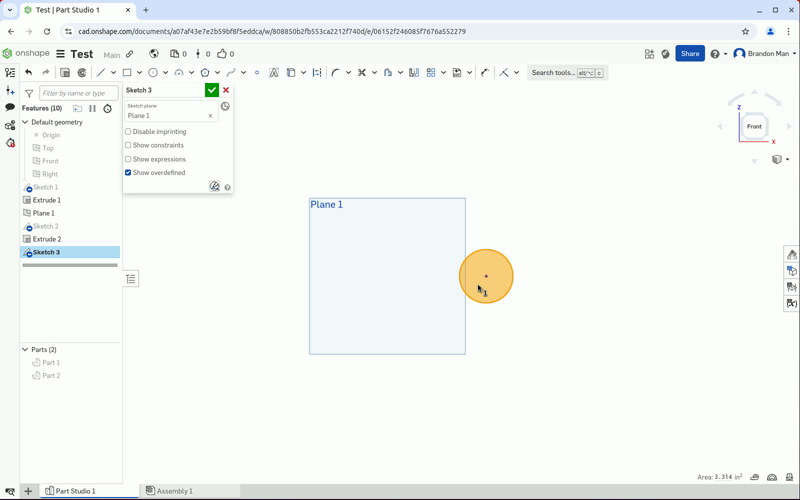
scroll(-6)
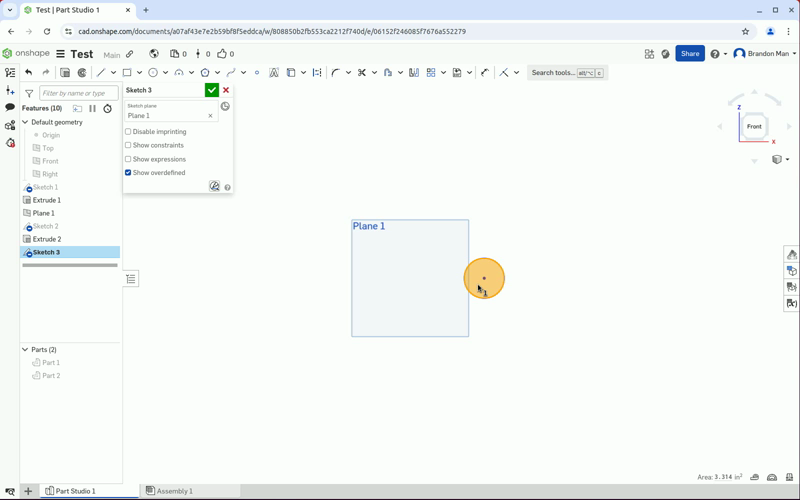
scroll(-6)
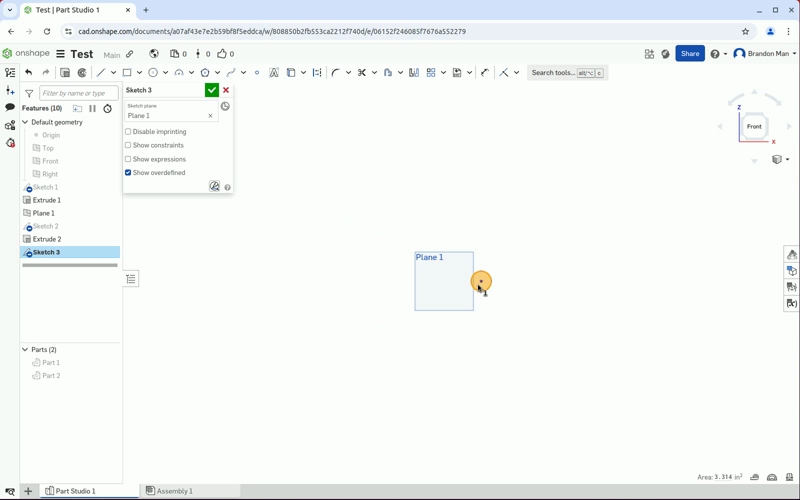
scroll(-6)
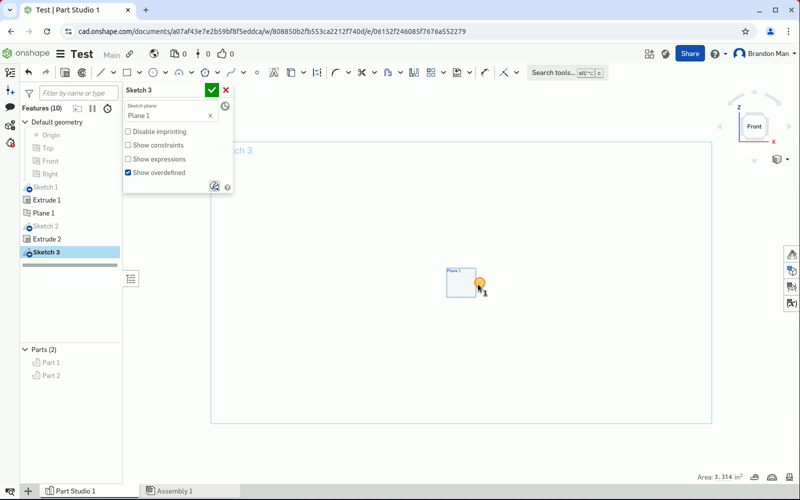
mouse_move(73, 352)
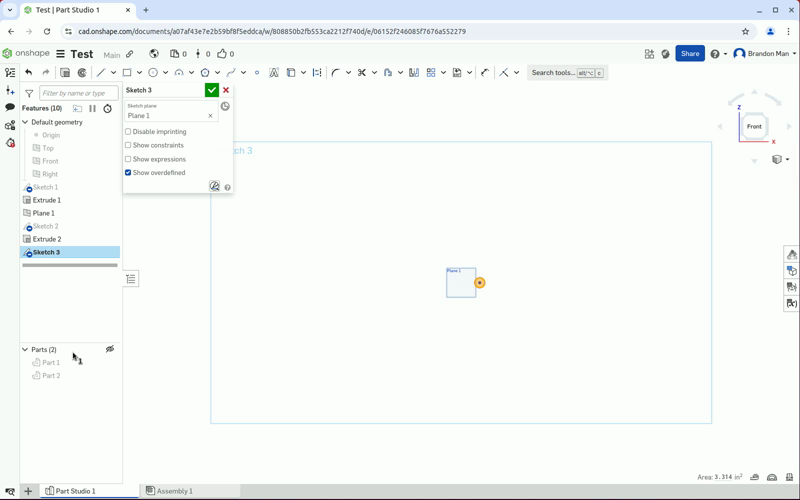
key(shift+y)
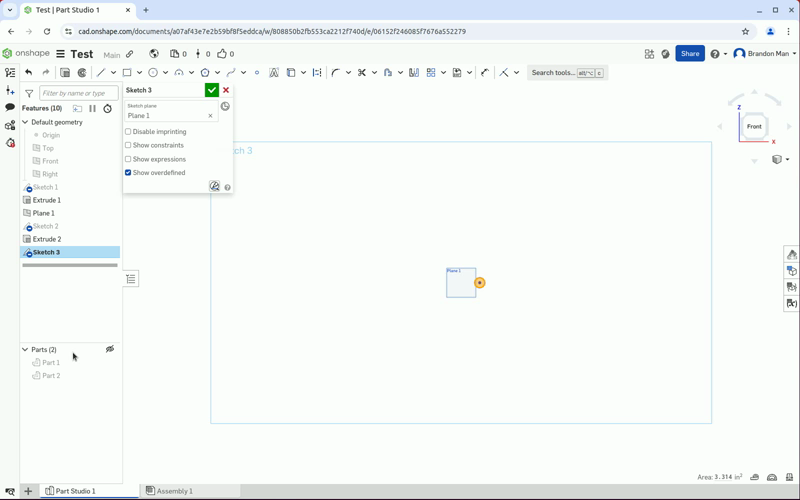
key(shift+e)
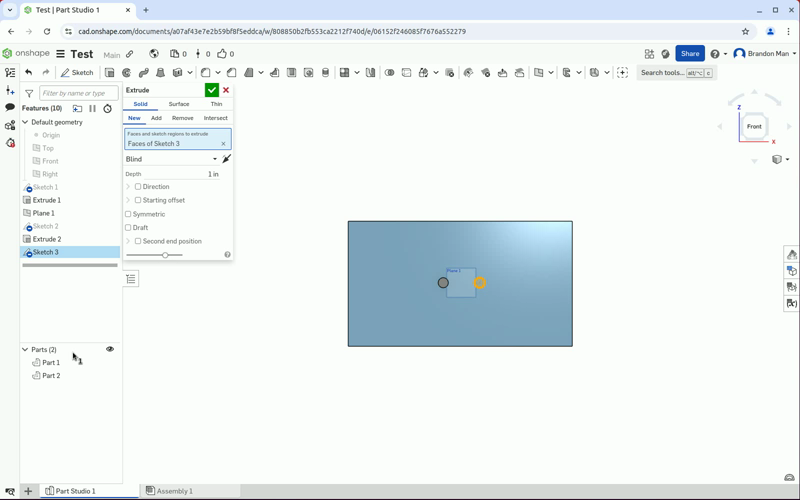
mouse_move(143, 106)
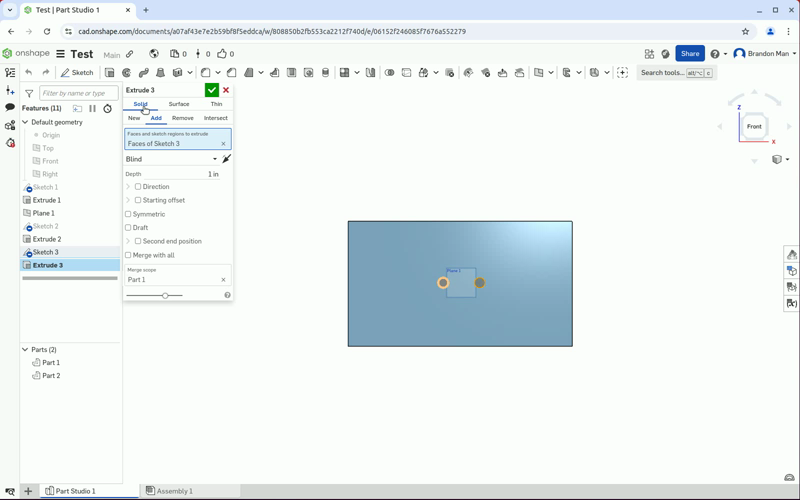
click(143, 106)
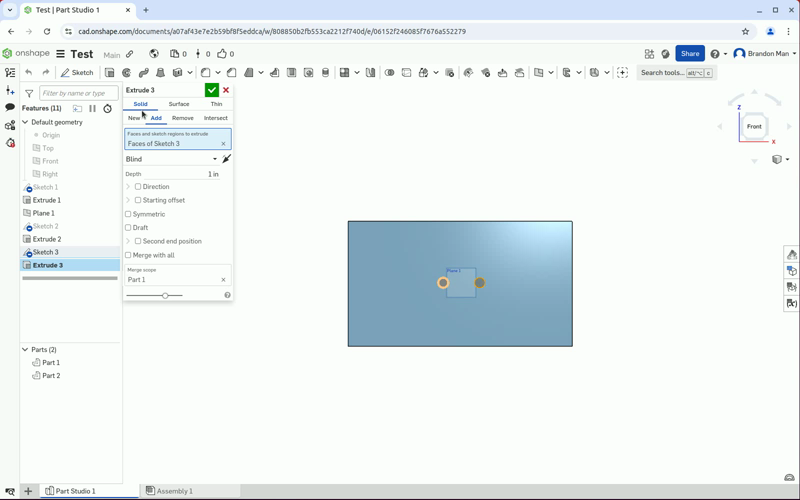
mouse_move(137, 120)
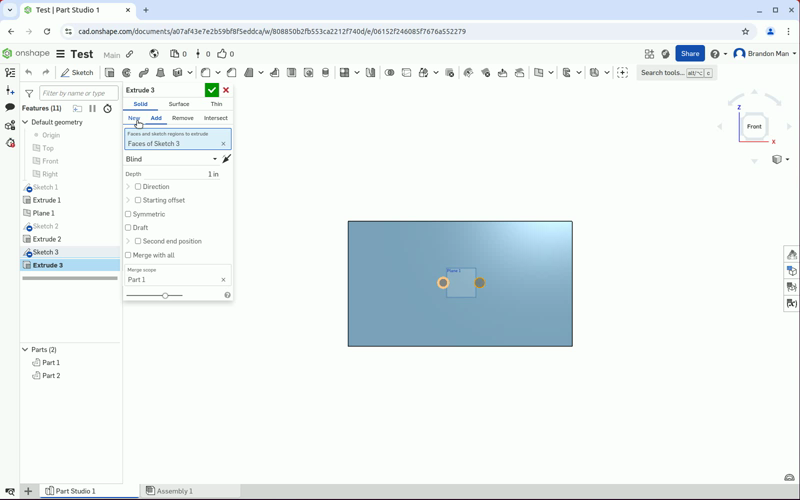
click(137, 120)
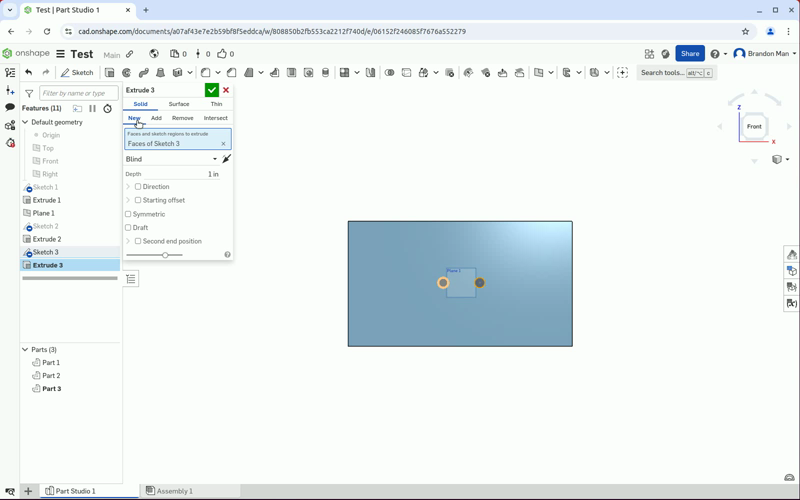
key(tab, 4)
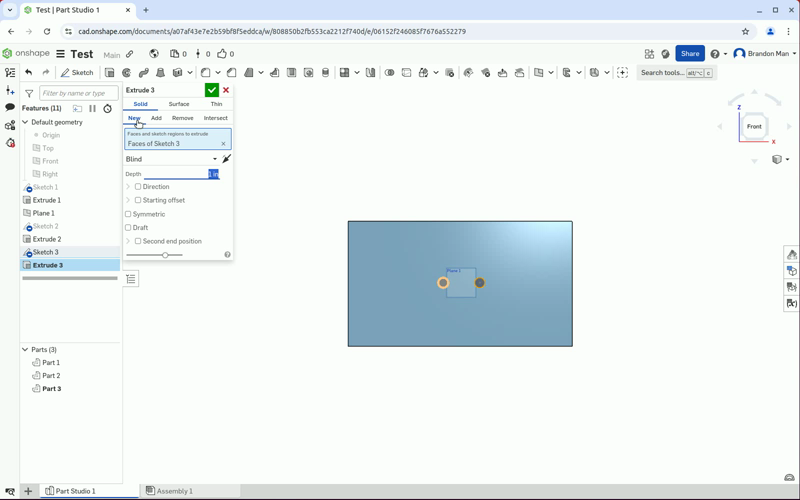
text(3.851)
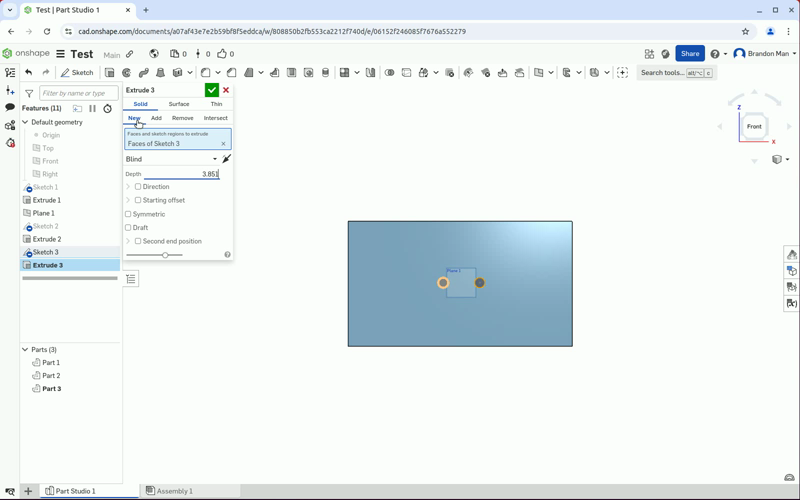
key(enter)
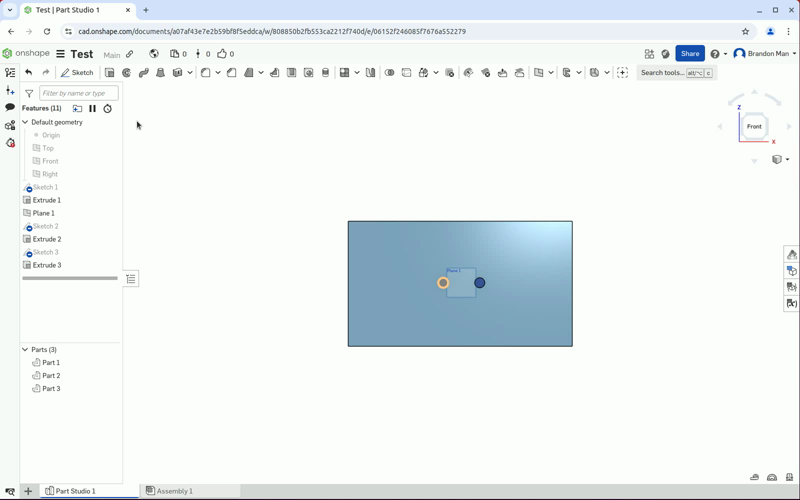
key(shift+h)
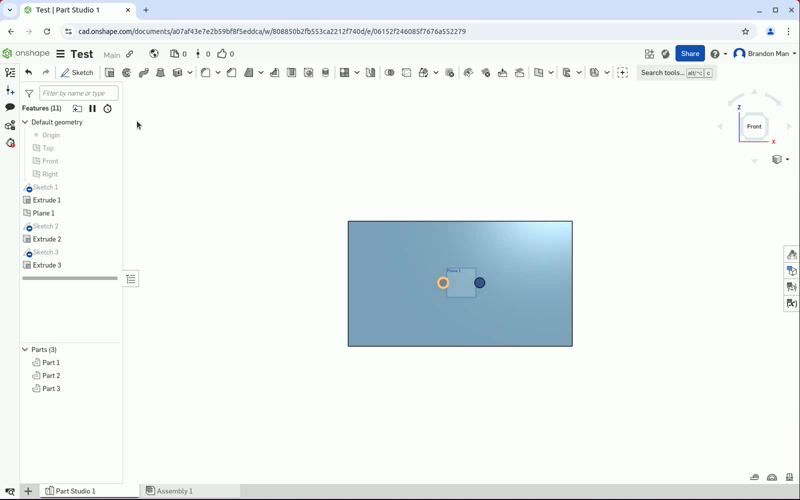
key(shift+h)
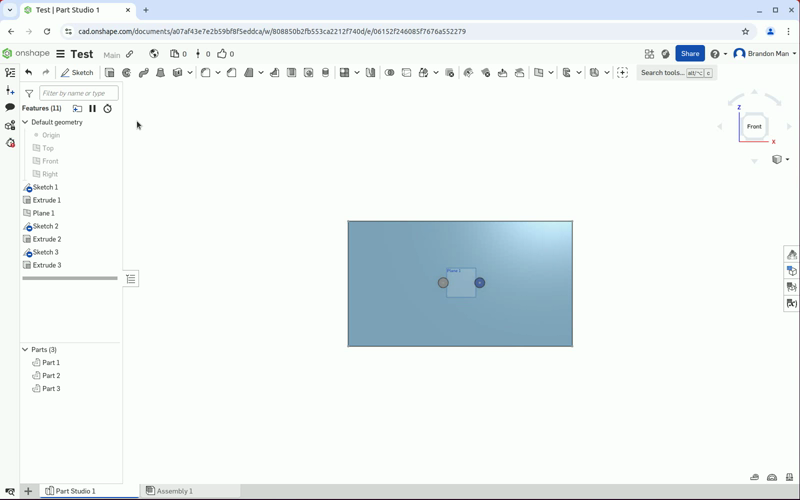
key(shift+7)
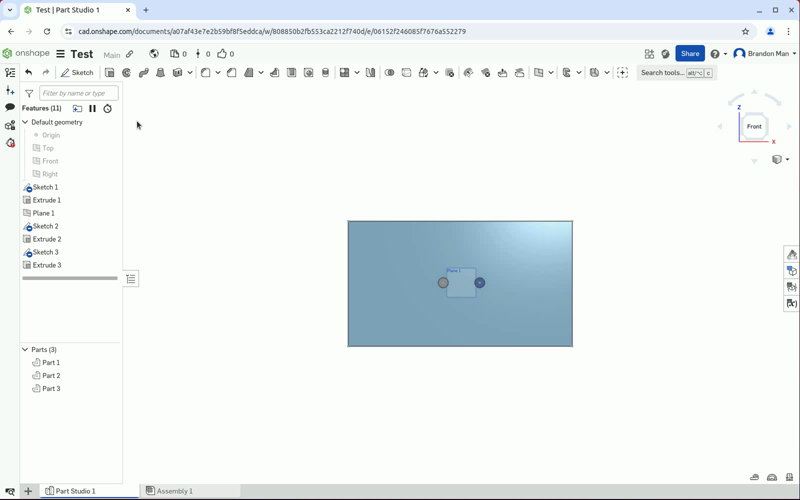
key(left, 2)
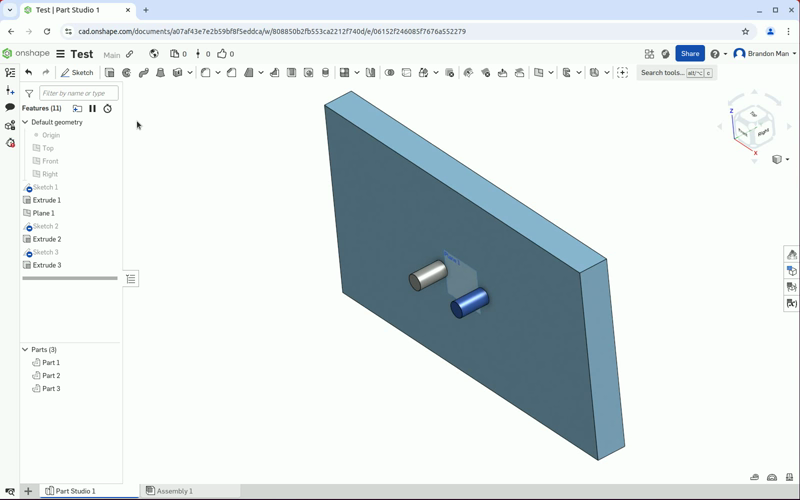
key(down, 2)
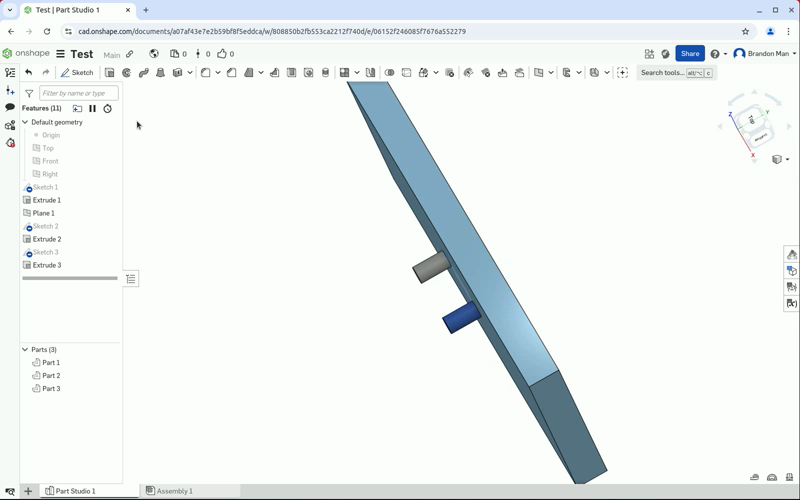
key(up, 2)
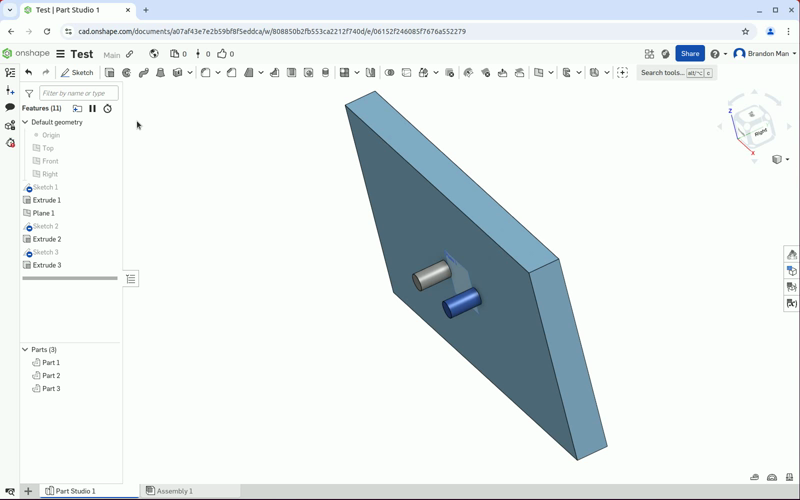
key(right, 2)
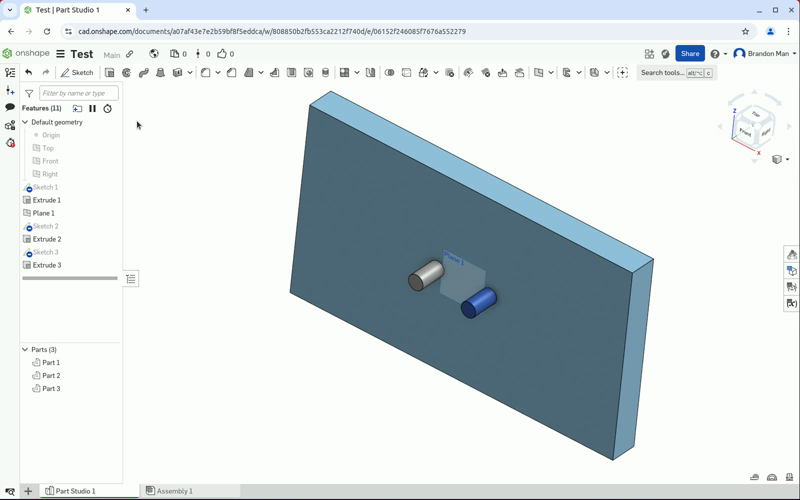
mouse_move(73, 189)
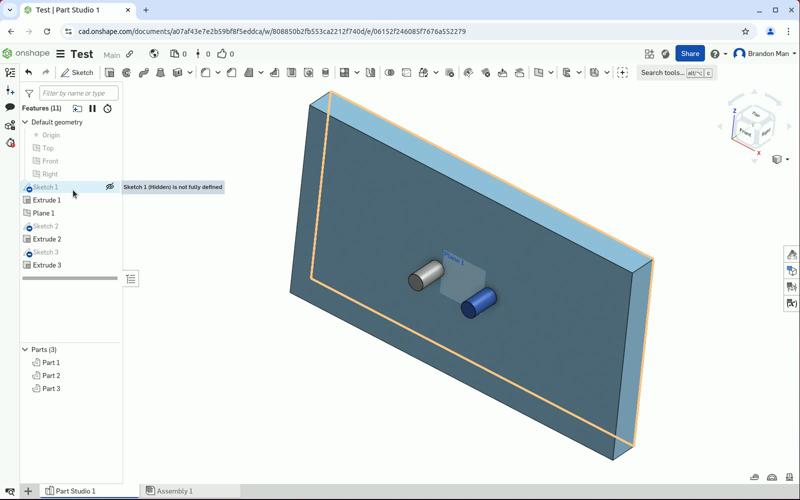
click(73, 189)